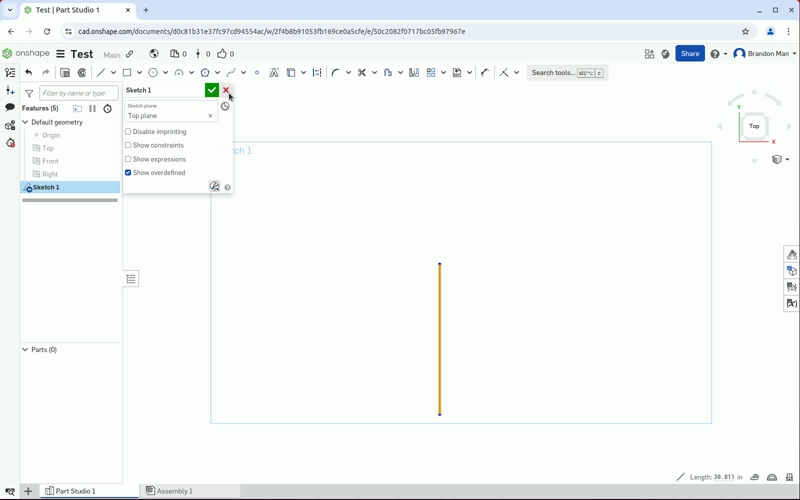
key(shift+h)
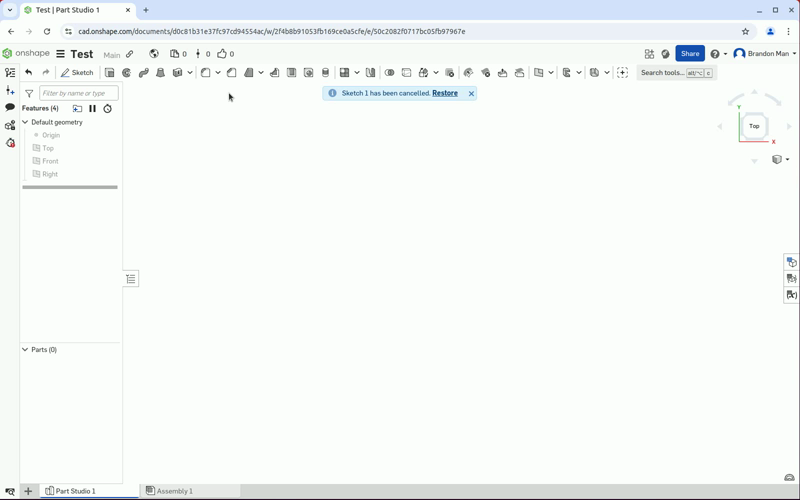
mouse_move(73, 352)
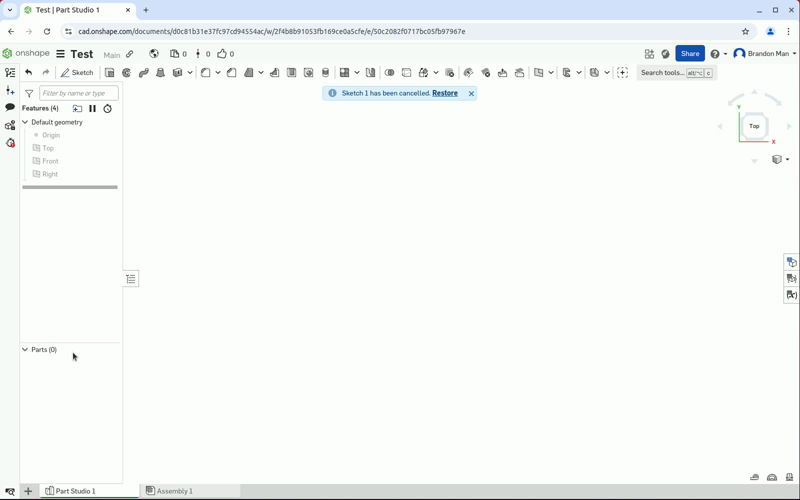
key(y)
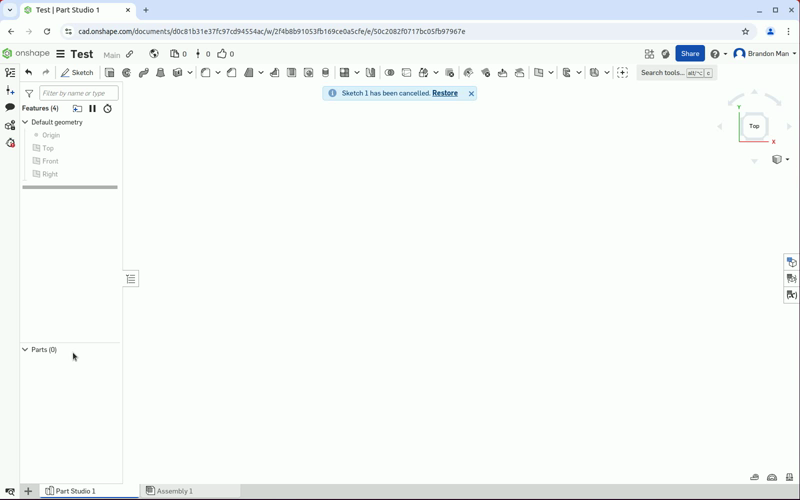
key(shift+p)
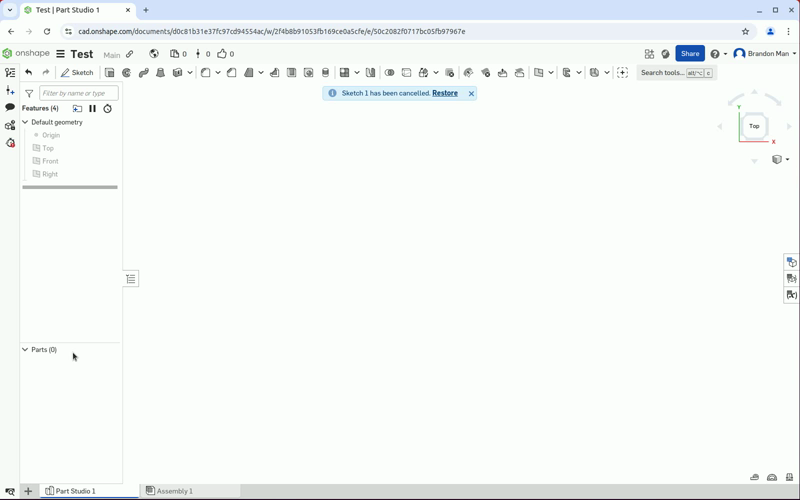
key(space)
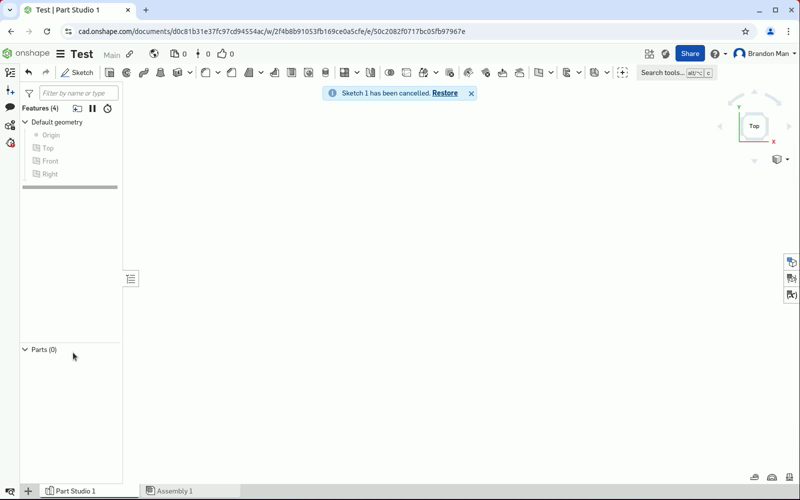
key_down(shift)
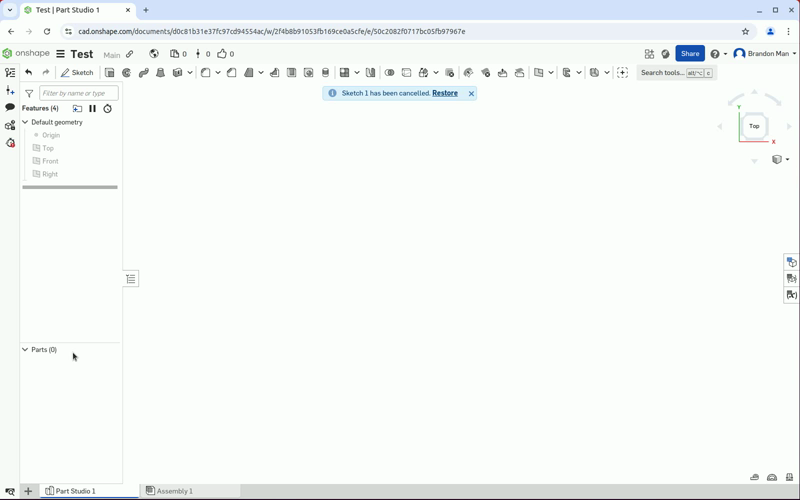
key(up)
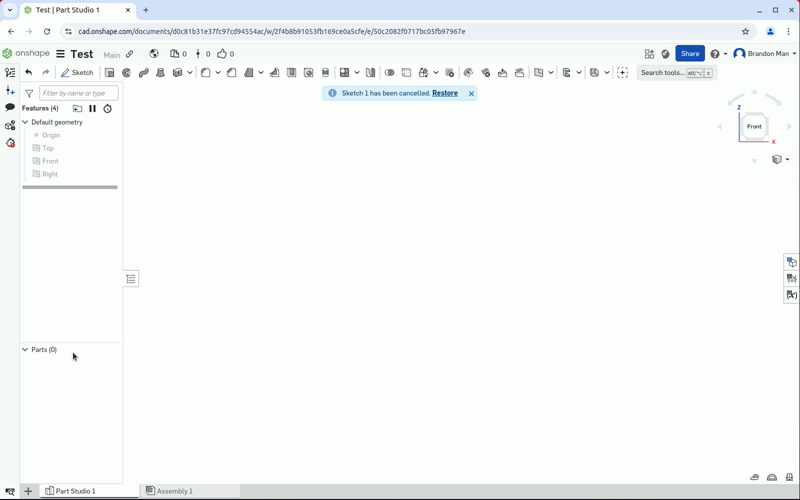
key_up(shift)
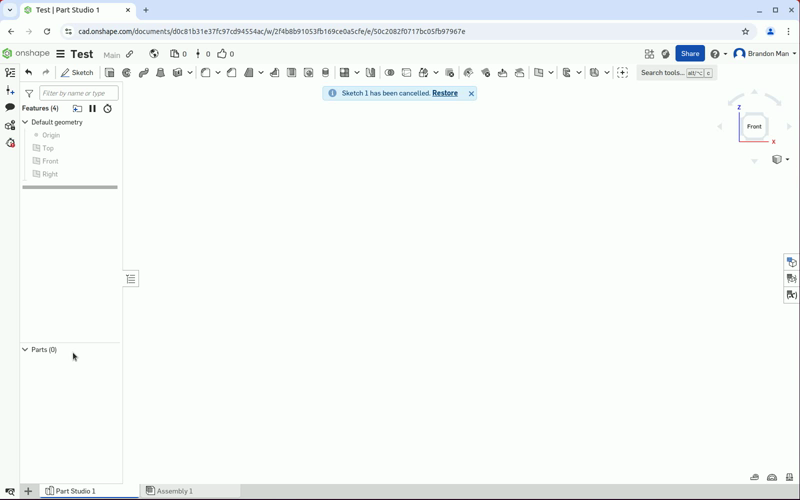
mouse_move(73, 352)
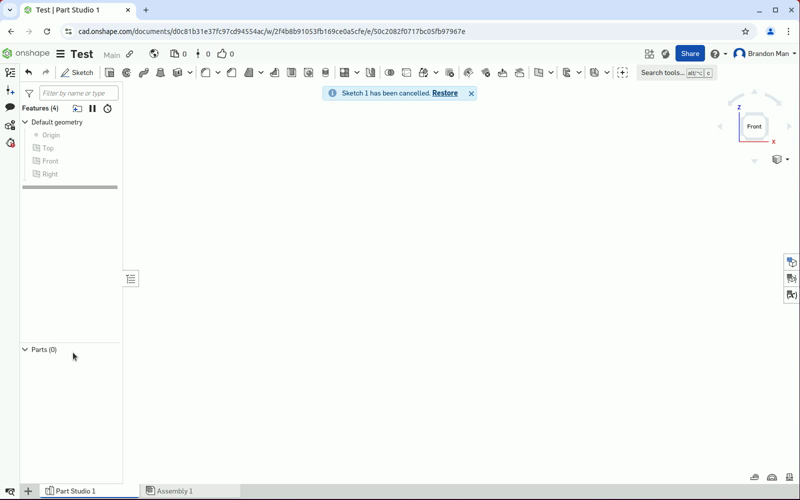
key(shift+y)
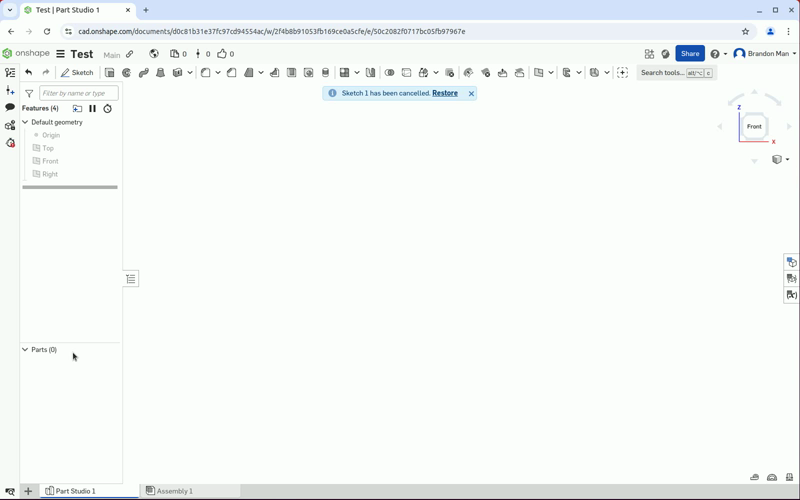
key(shift+s)
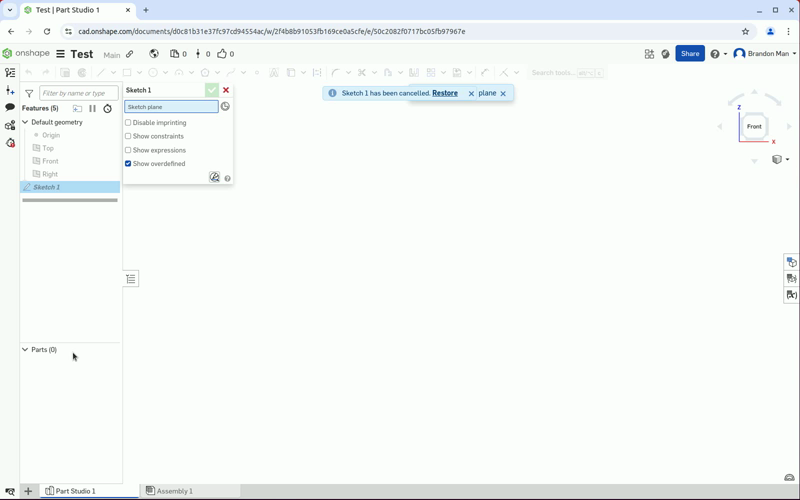
mouse_move(73, 163)
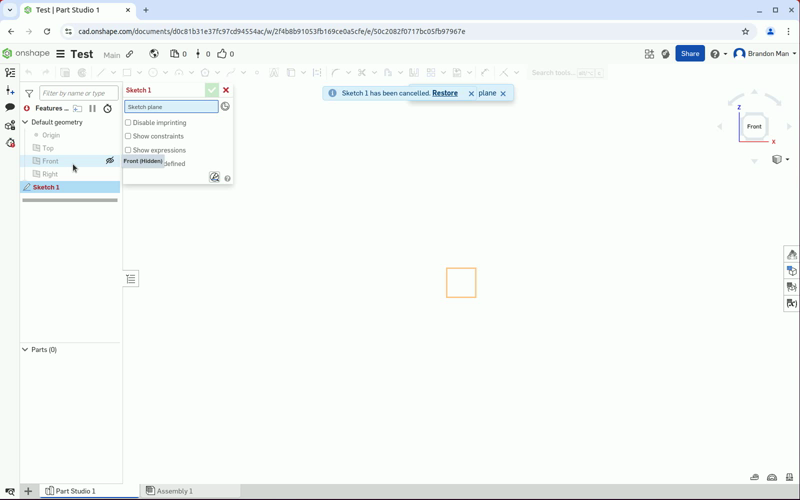
click(73, 163)
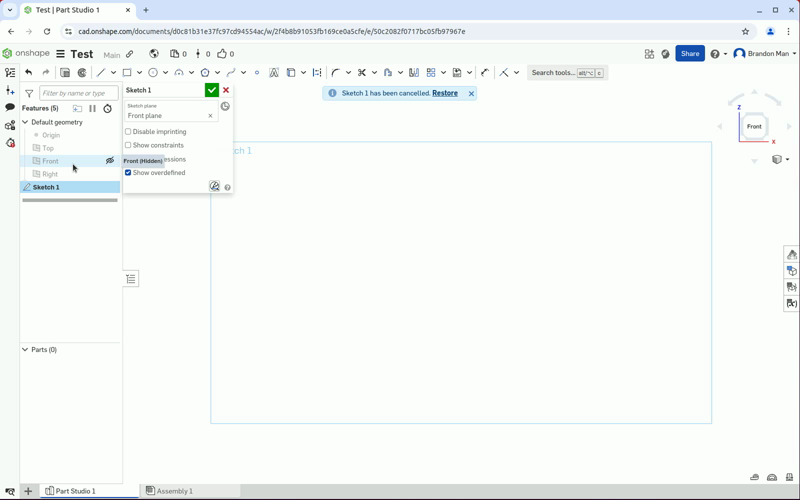
mouse_move(73, 352)
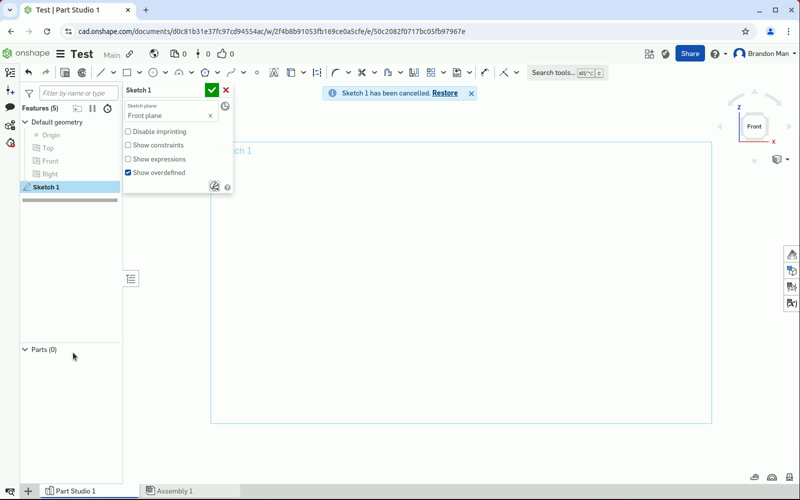
key(y)
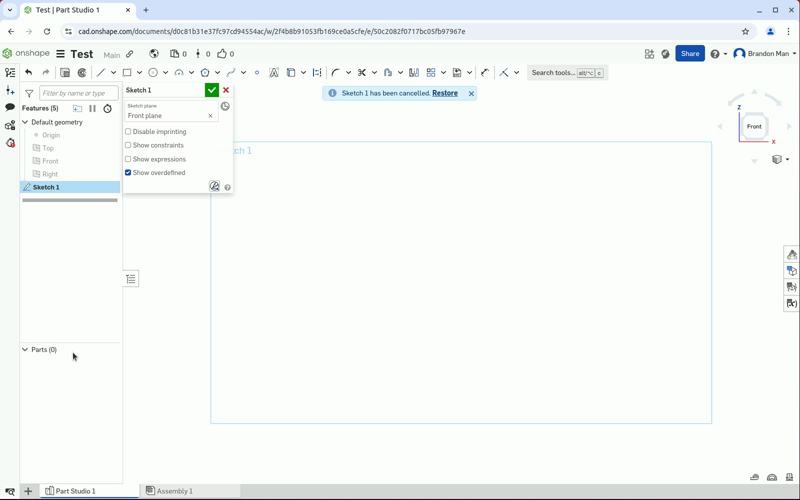
key(c)
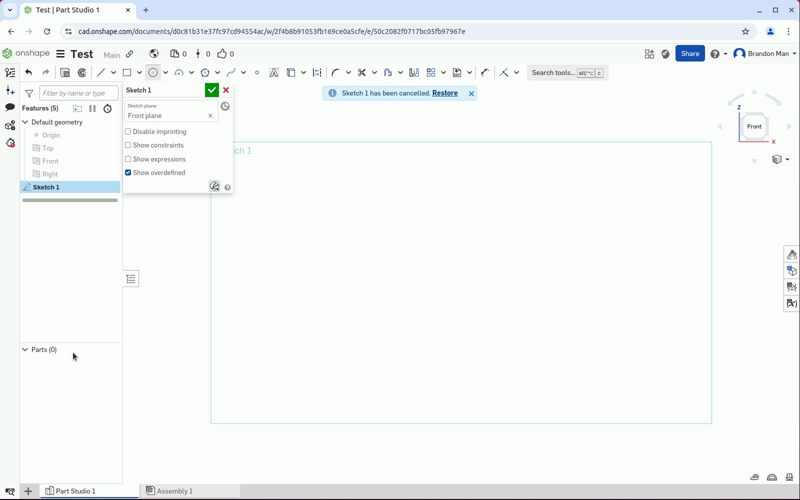
key_down(shift)
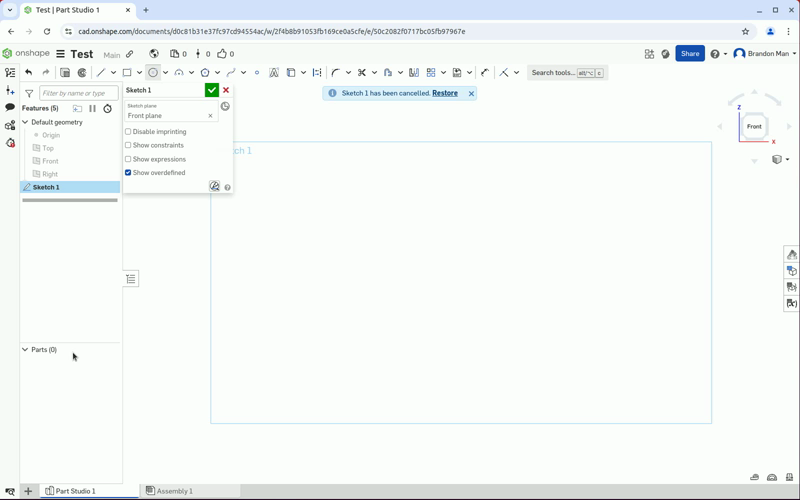
mouse_move(434, 260)
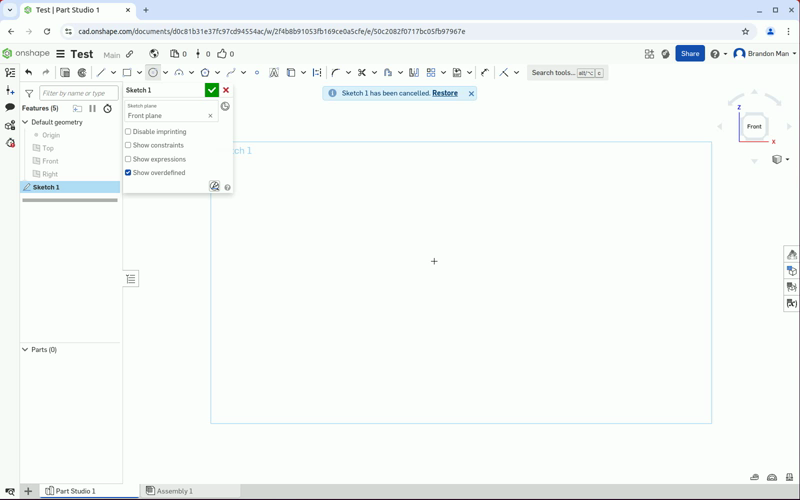
click(434, 260)
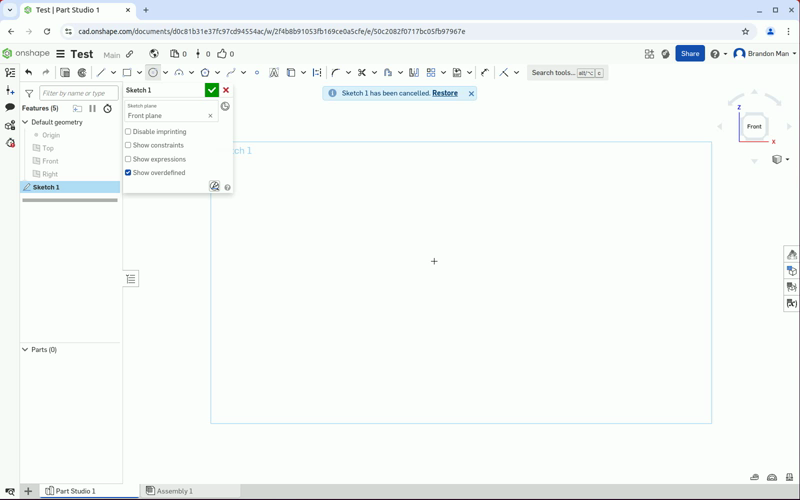
key_up(shift)
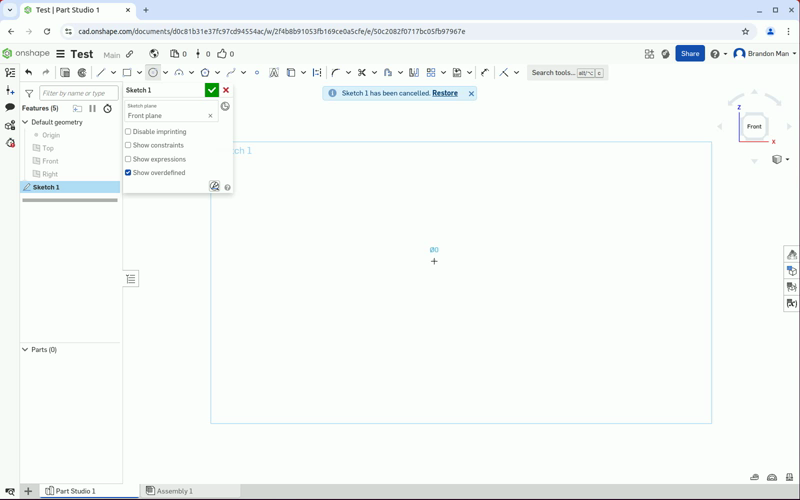
mouse_move(460, 260)
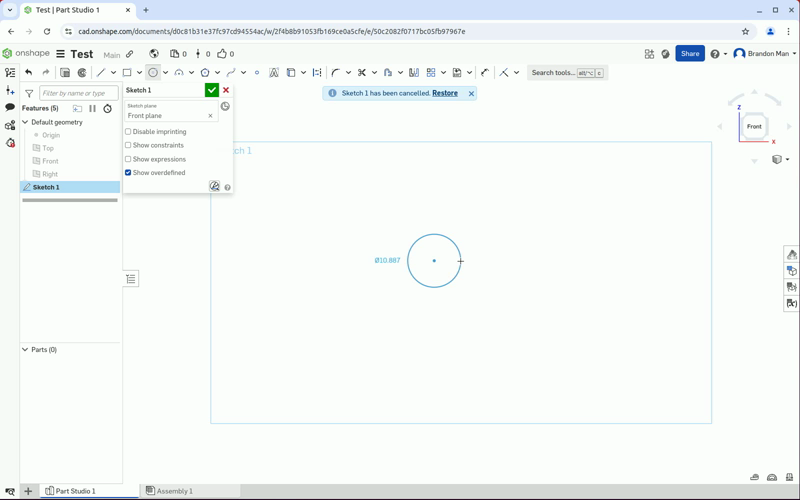
click(460, 260)
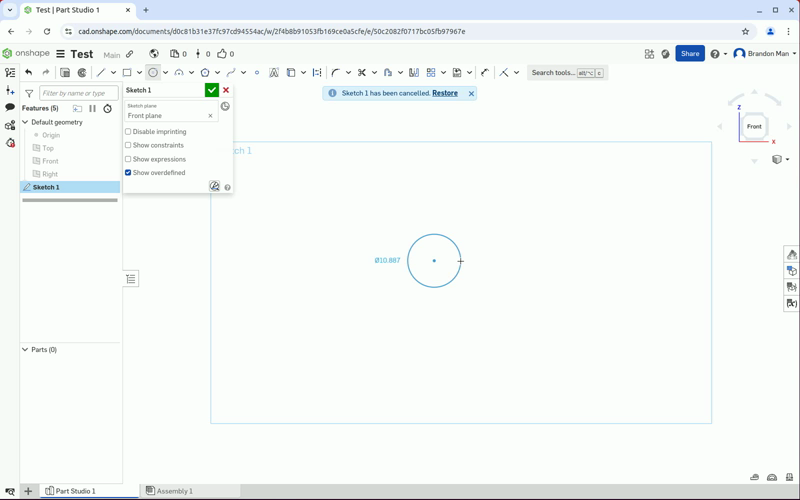
key(esc)
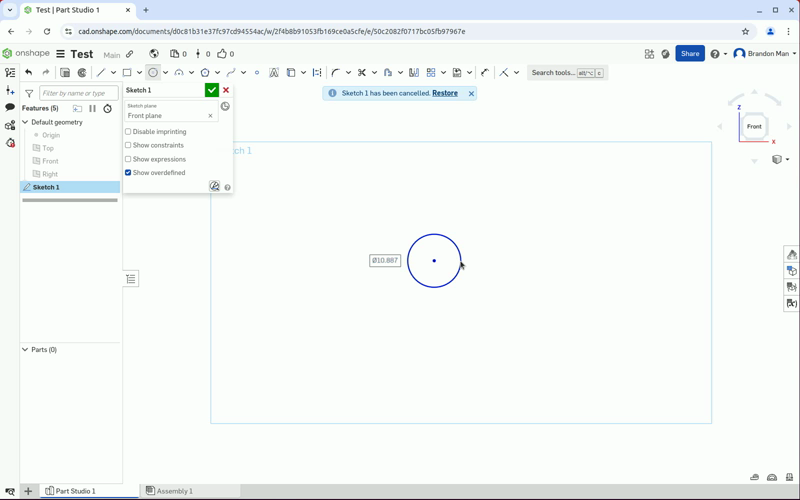
mouse_move(447, 261)
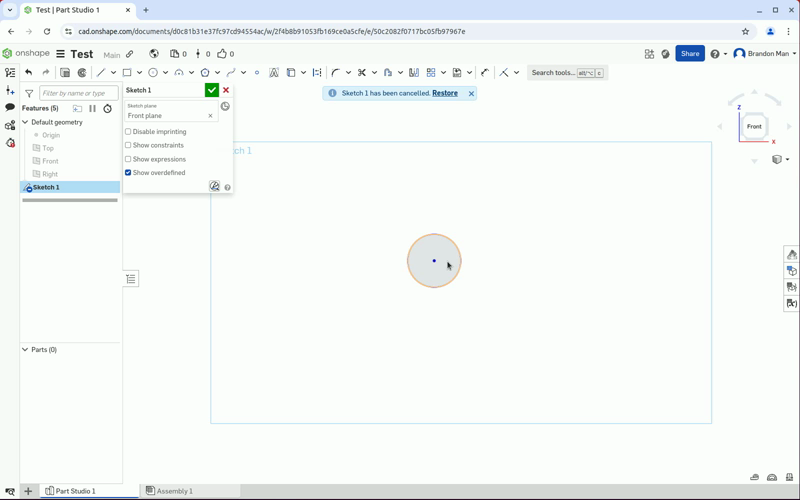
click(447, 261)
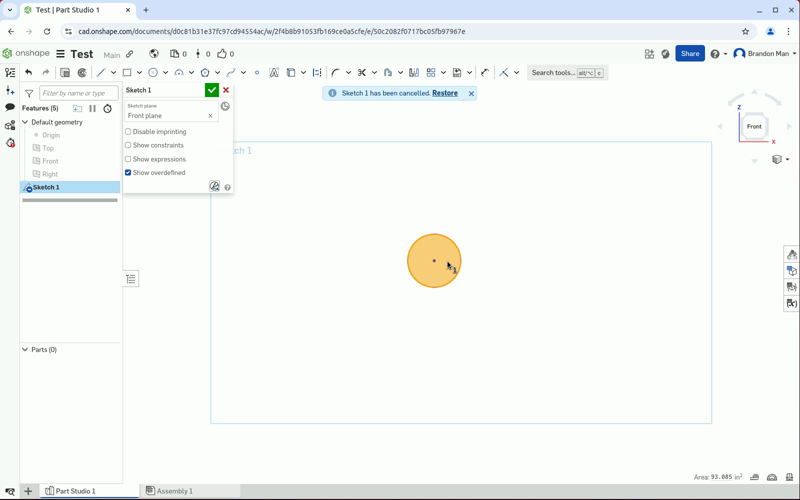
mouse_move(73, 352)
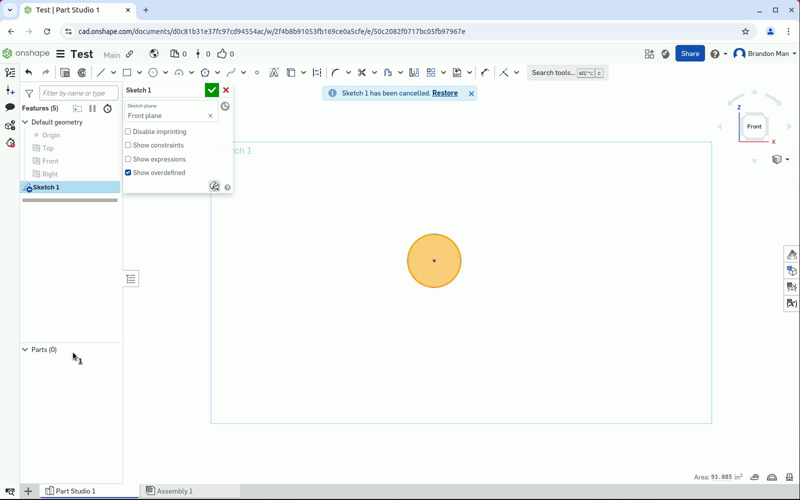
key(shift+y)
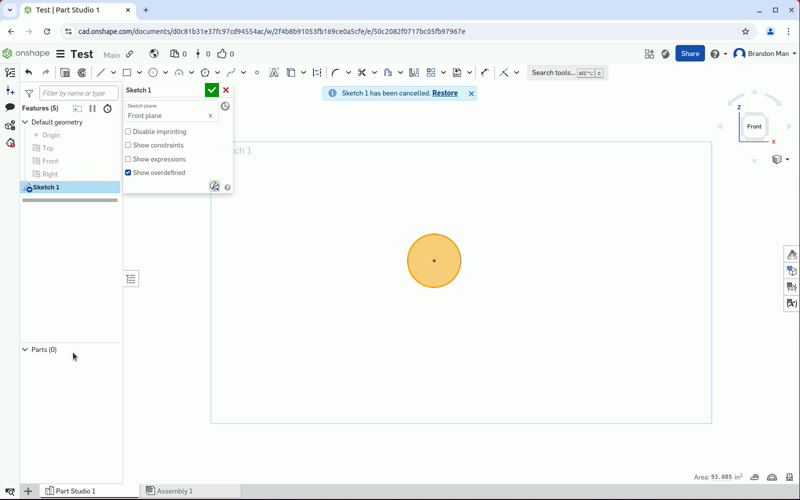
key(shift+e)
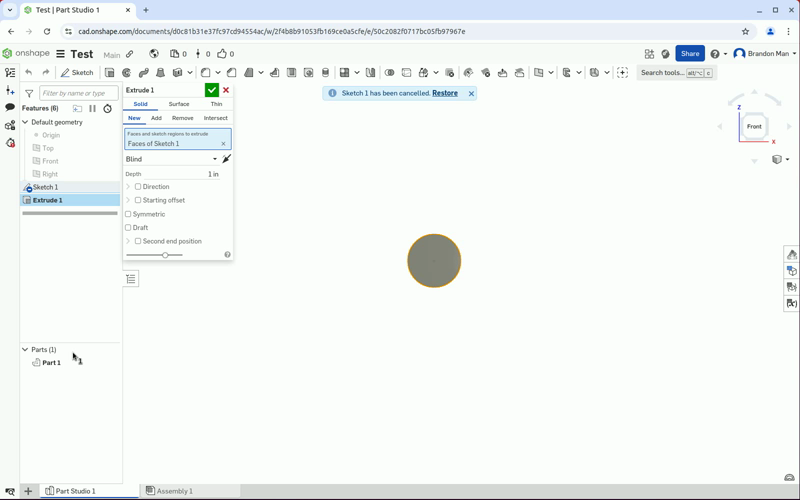
mouse_move(143, 106)
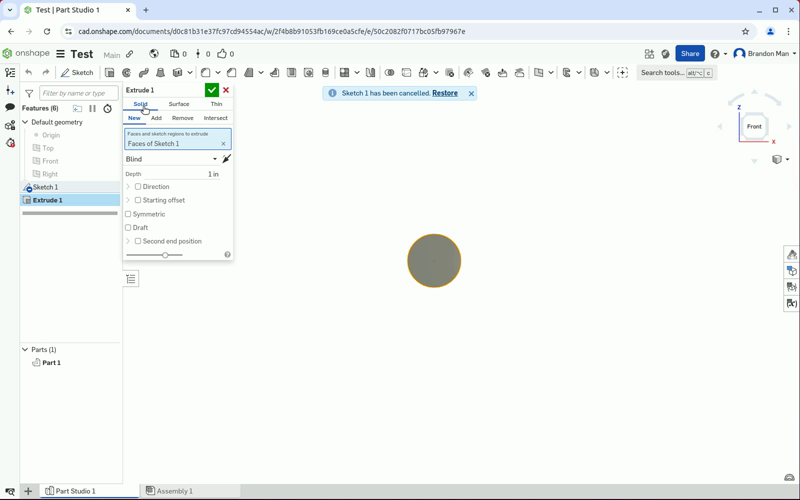
click(143, 106)
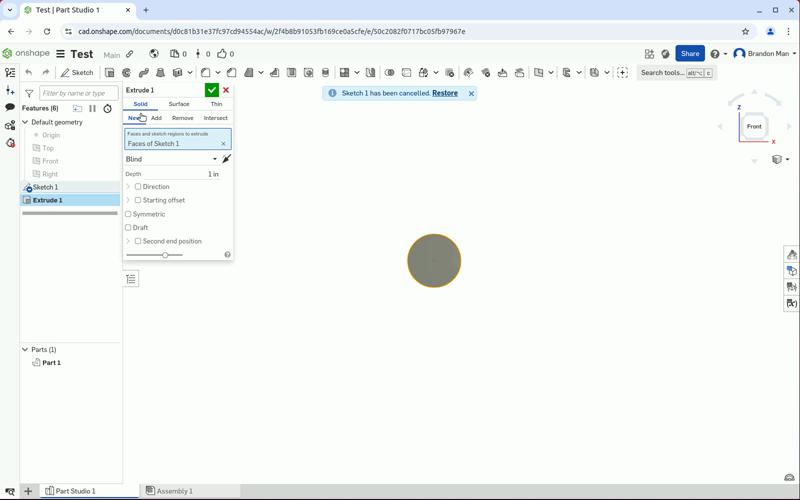
mouse_move(137, 120)
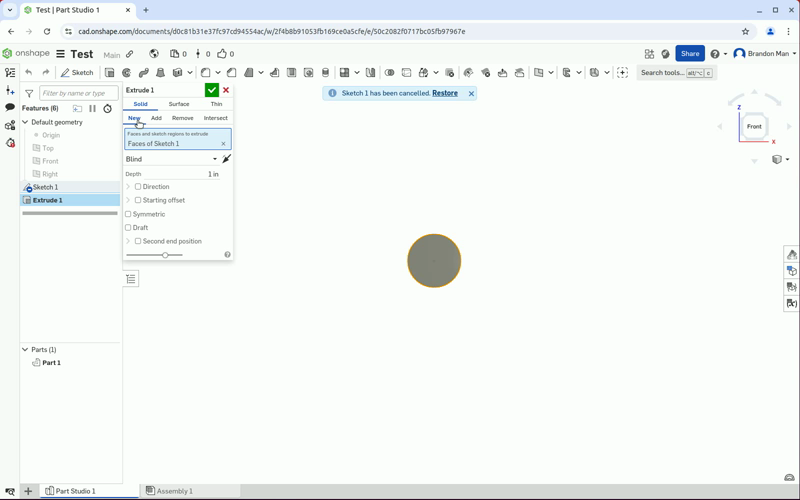
click(137, 120)
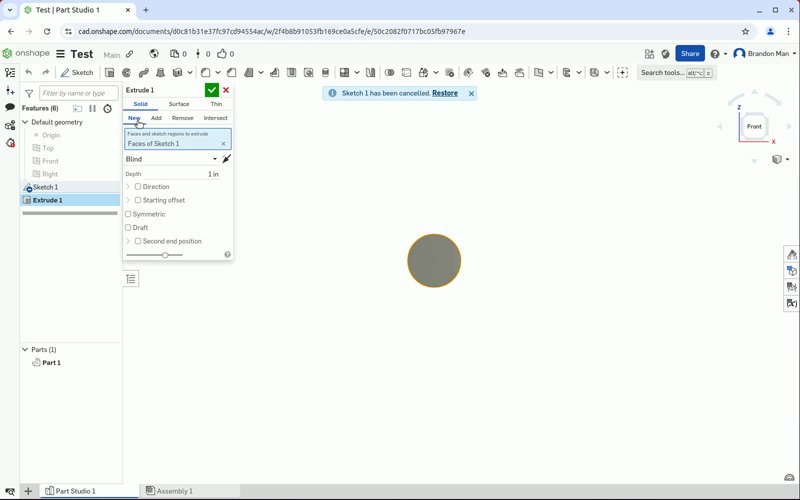
key(tab, 4)
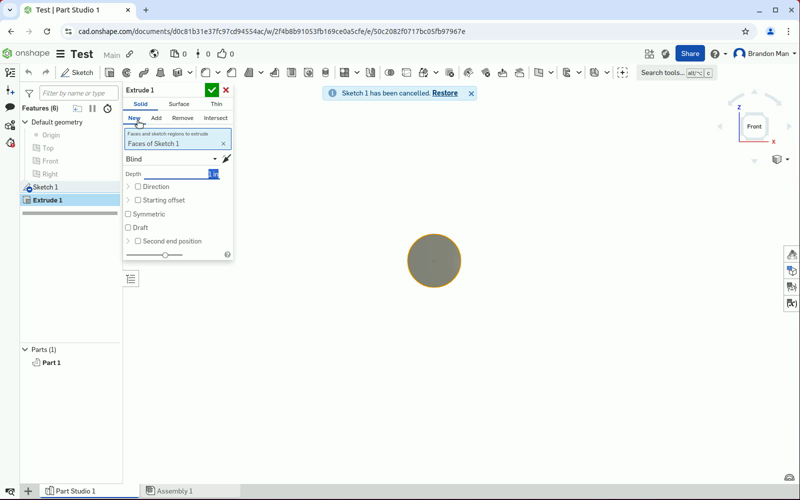
text(1.926)
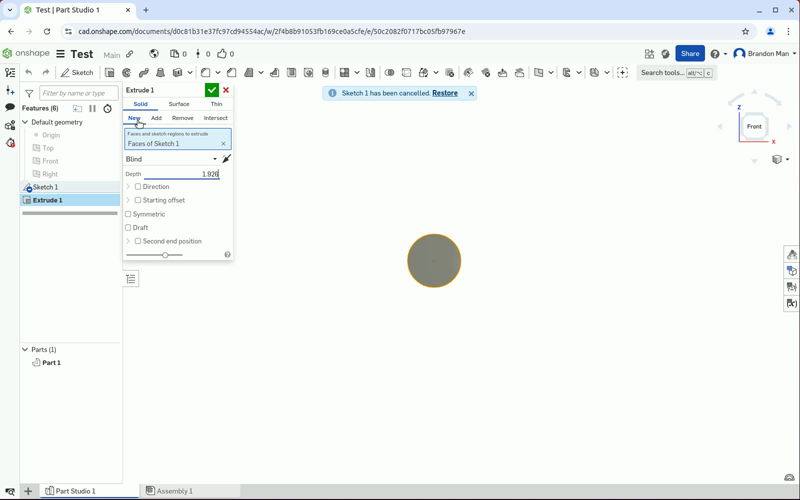
key(enter)
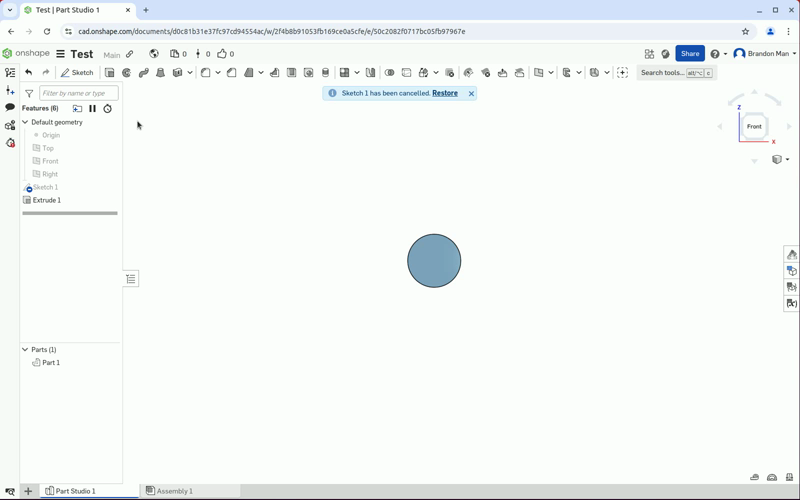
key(shift+h)
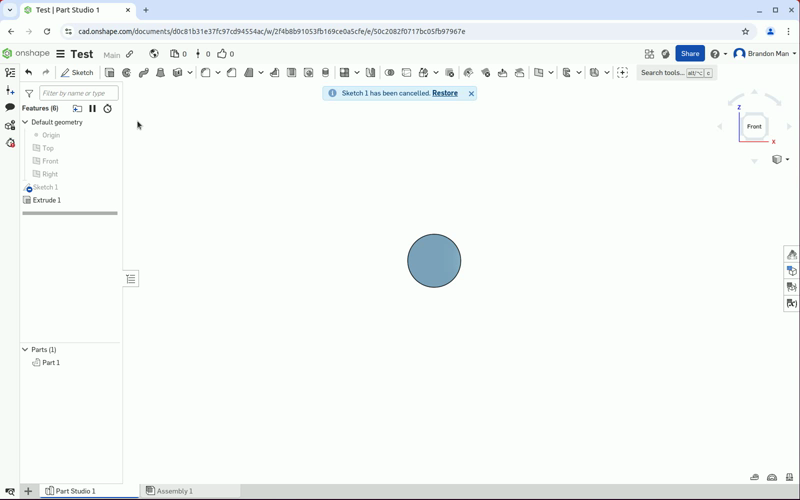
key(shift+h)
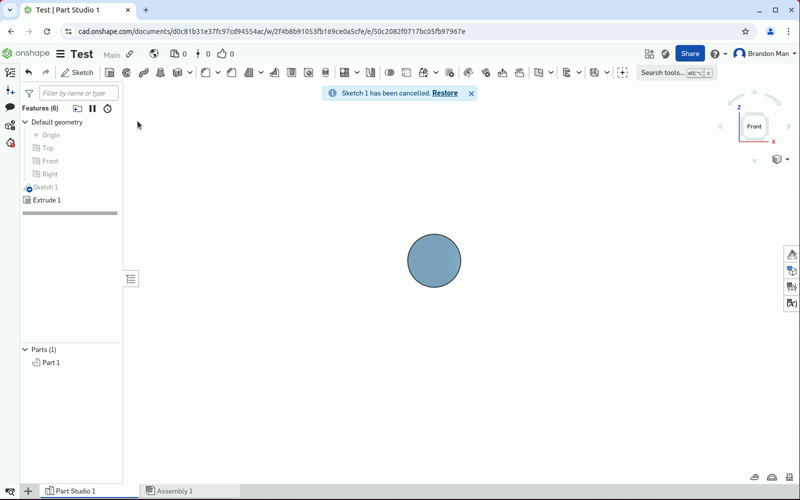
mouse_move(73, 189)
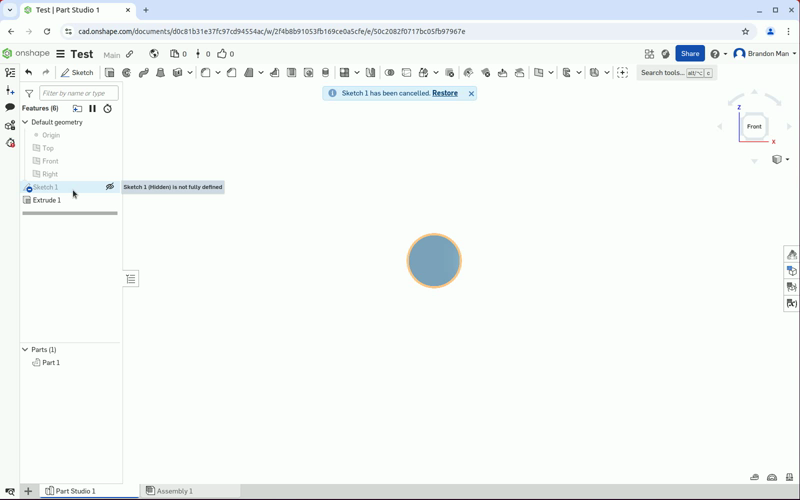
click(73, 189)
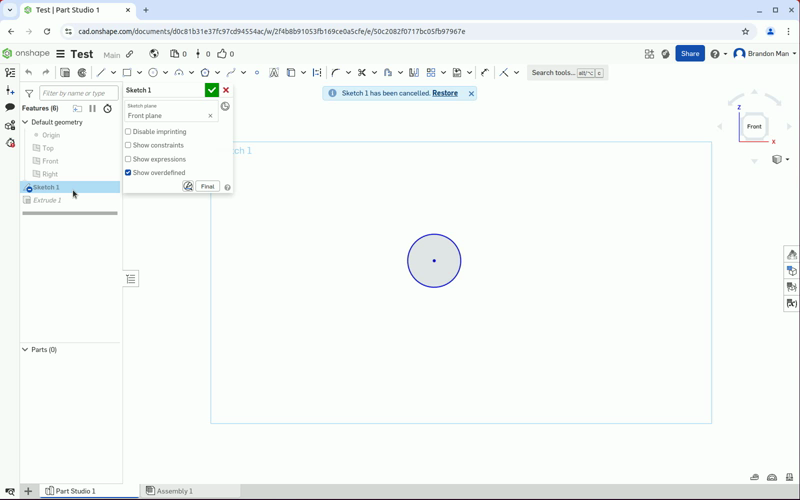
mouse_move(229, 92)
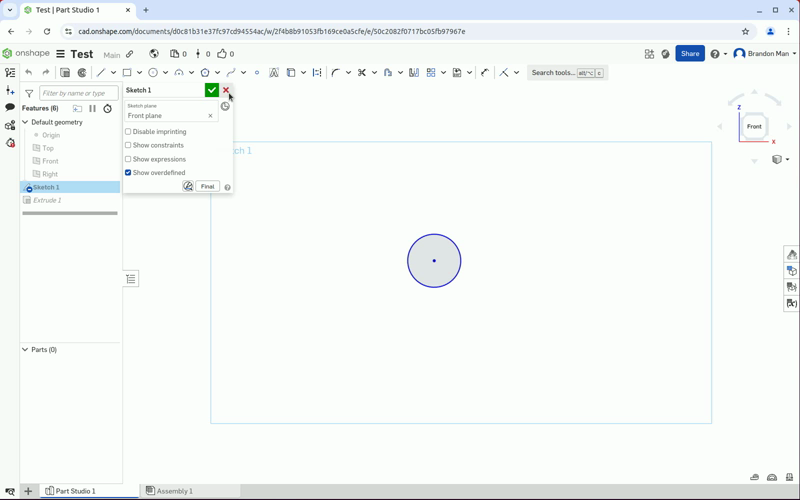
click(229, 92)
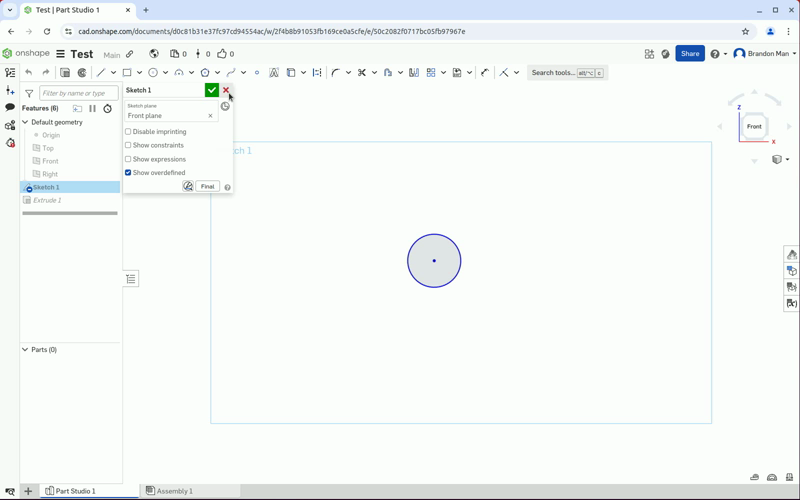
key(shift+s)
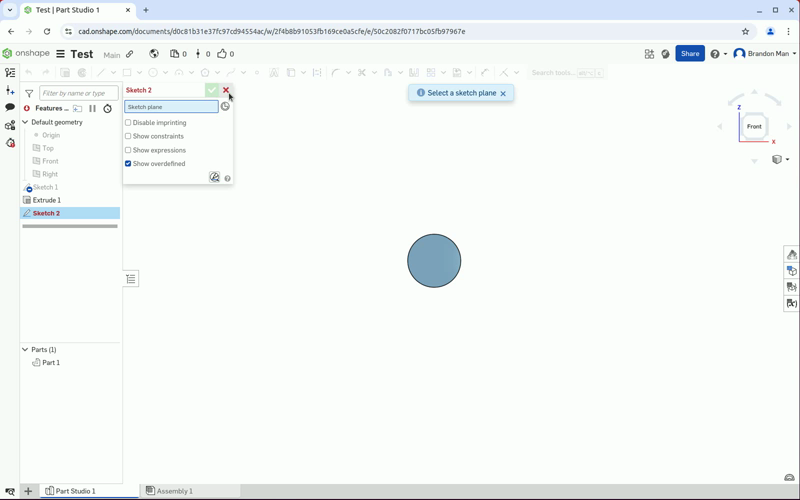
mouse_move(73, 163)
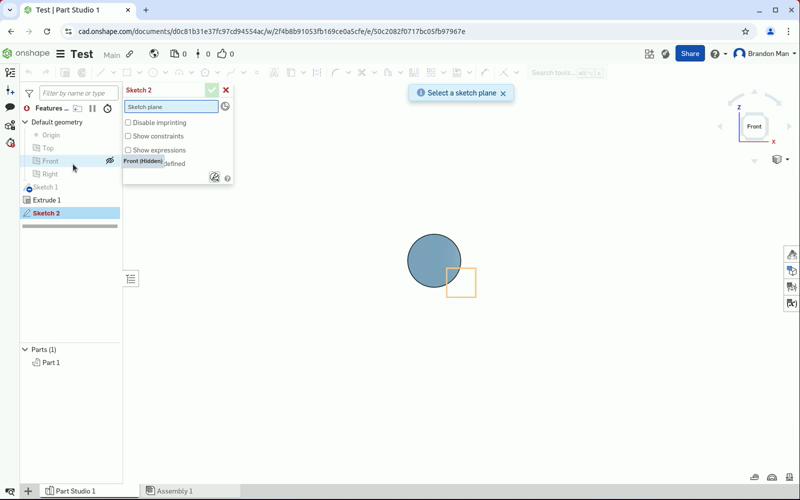
click(73, 163)
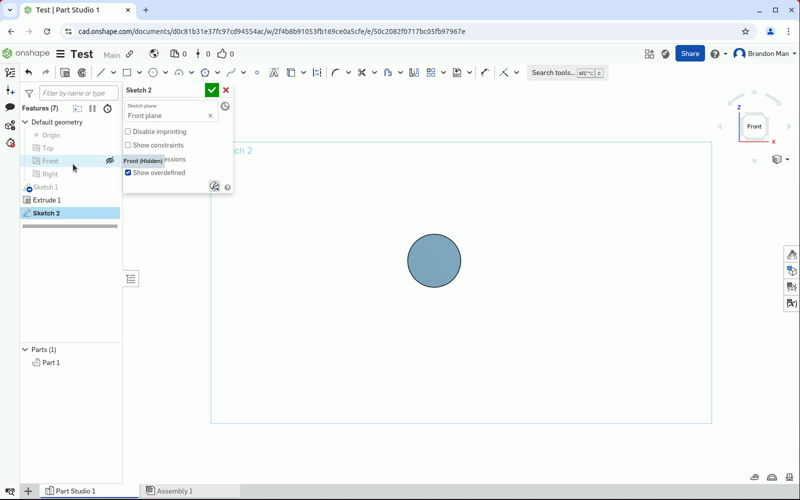
mouse_move(73, 352)
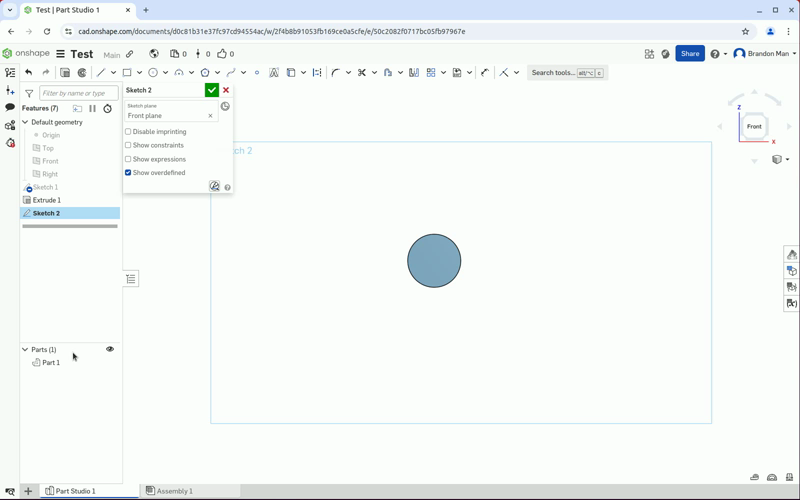
key(y)
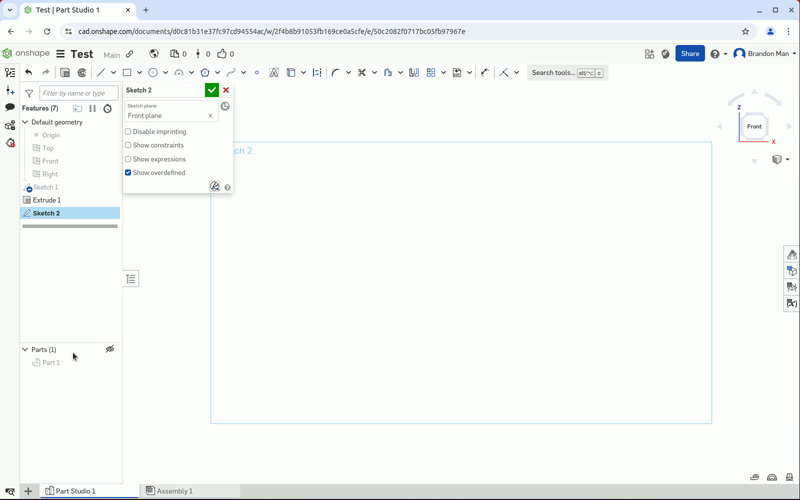
key(c)
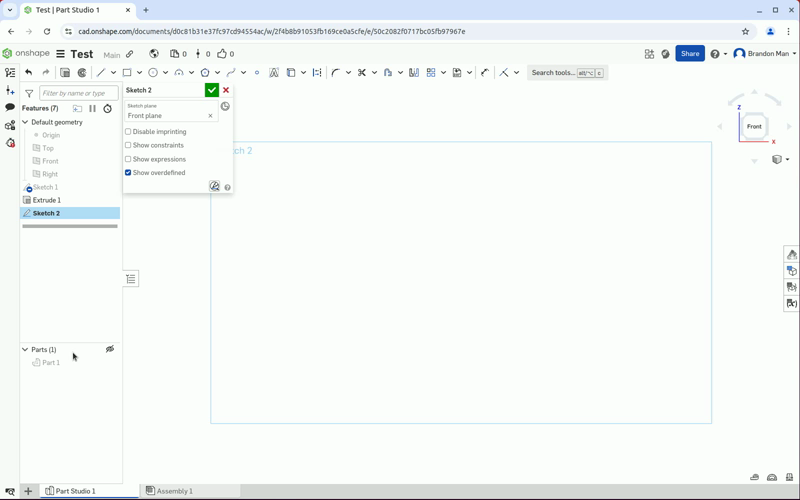
key_down(shift)
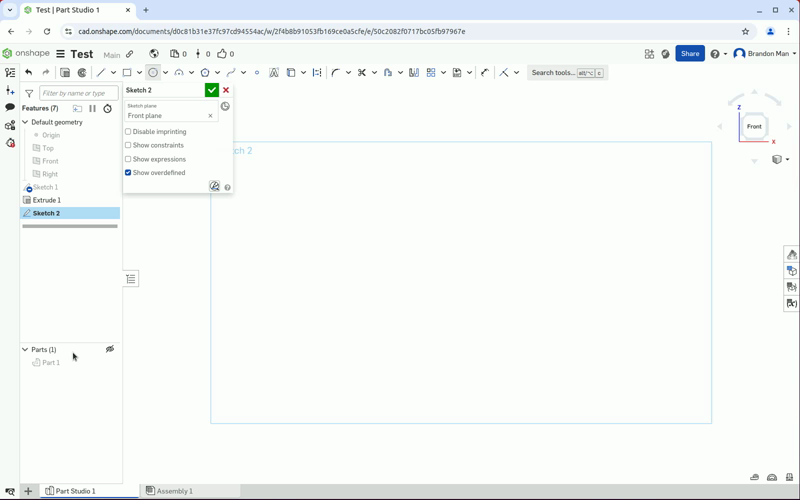
mouse_move(435, 262)
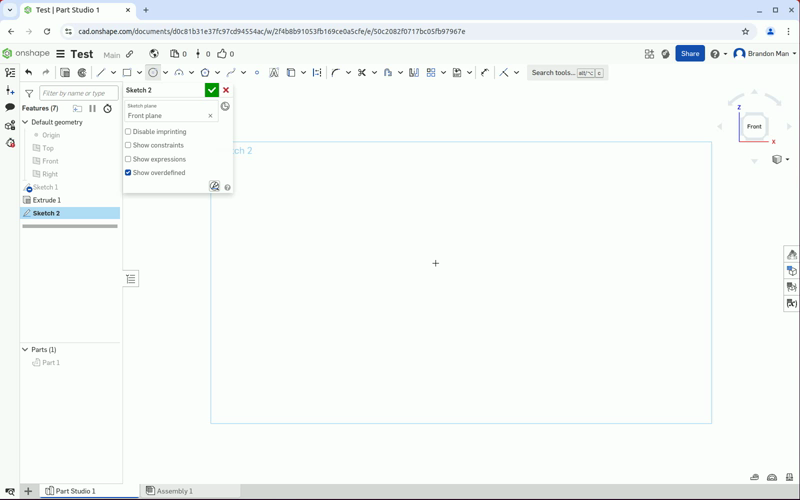
click(435, 262)
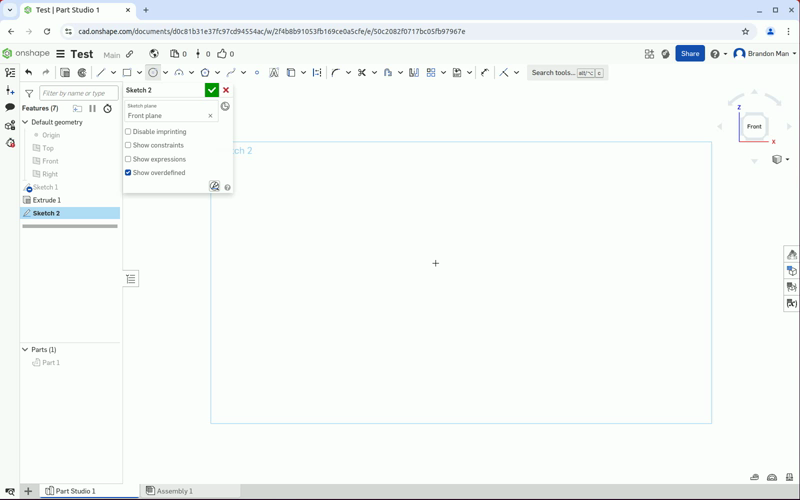
key_up(shift)
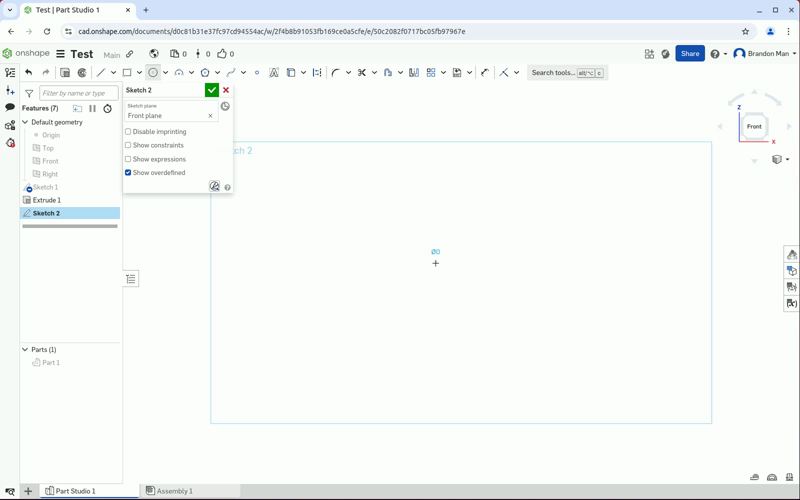
mouse_move(440, 262)
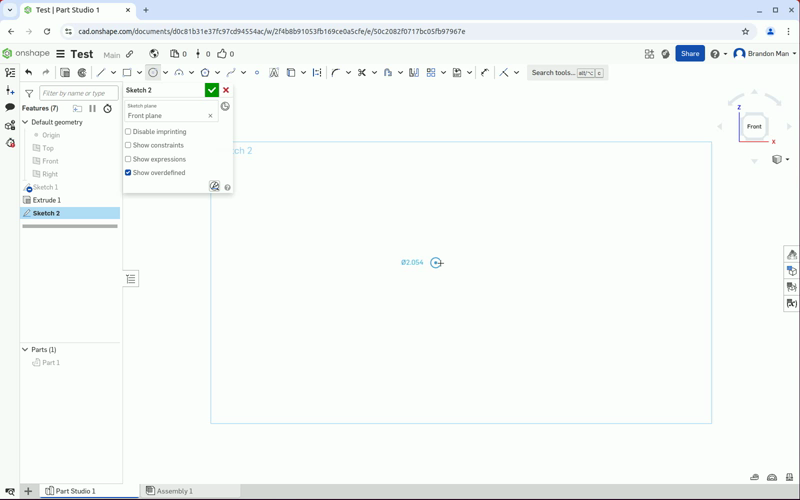
click(440, 262)
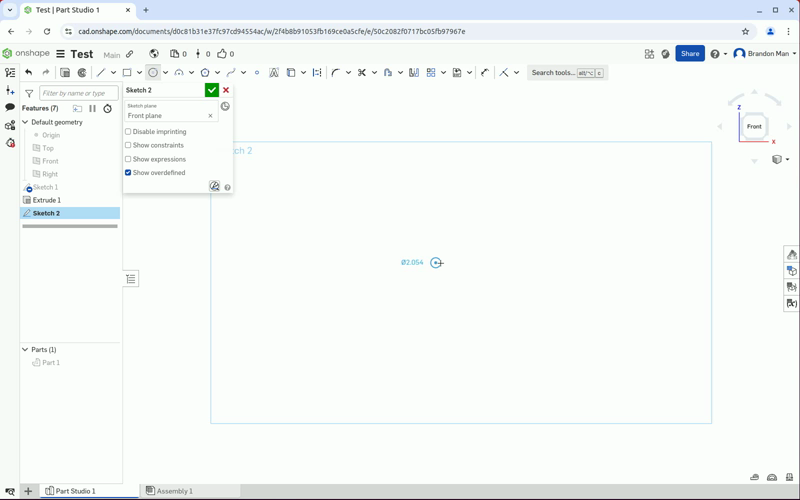
key(esc)
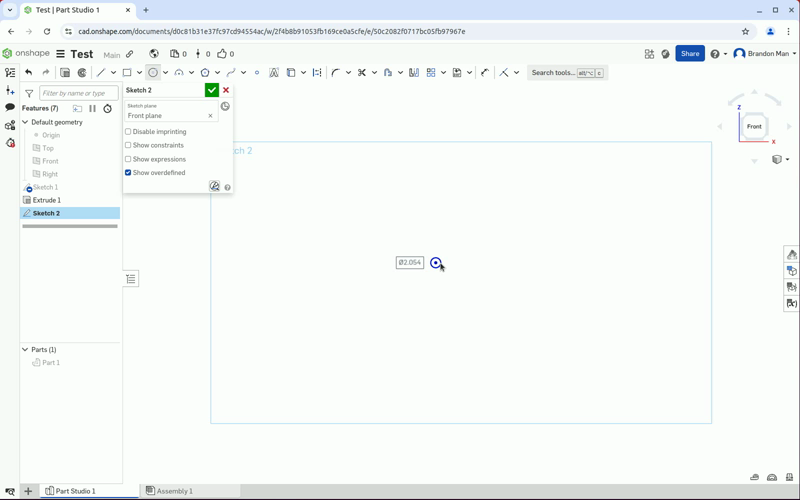
mouse_move(435, 261)
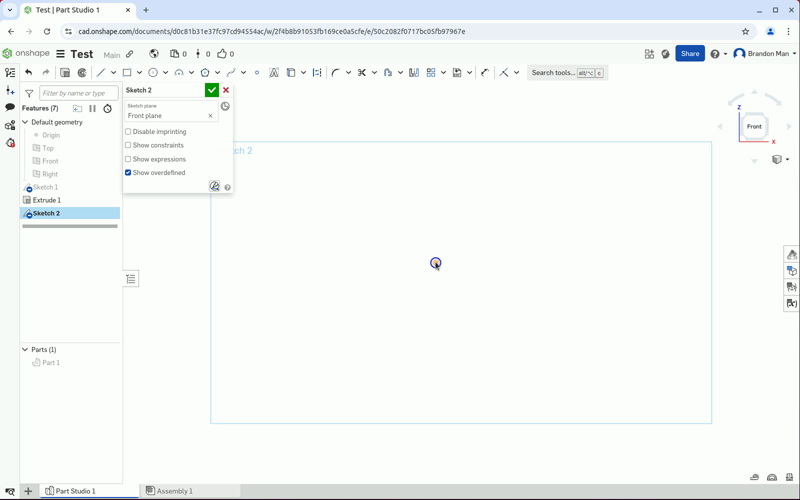
scroll(6)
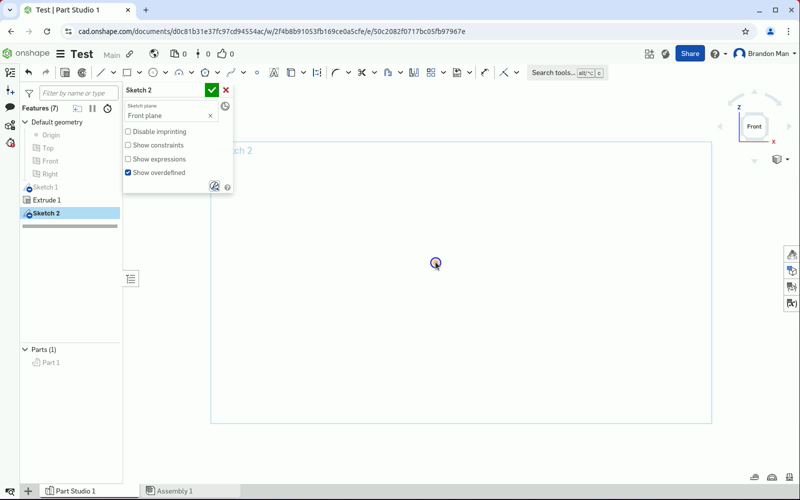
scroll(6)
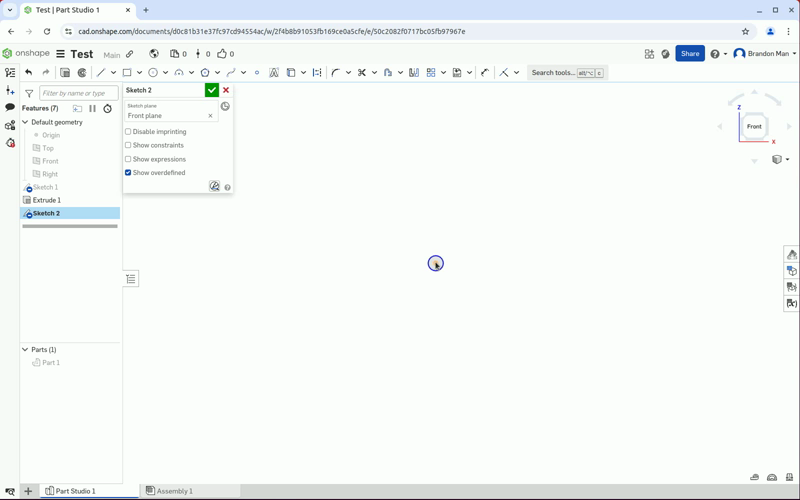
scroll(6)
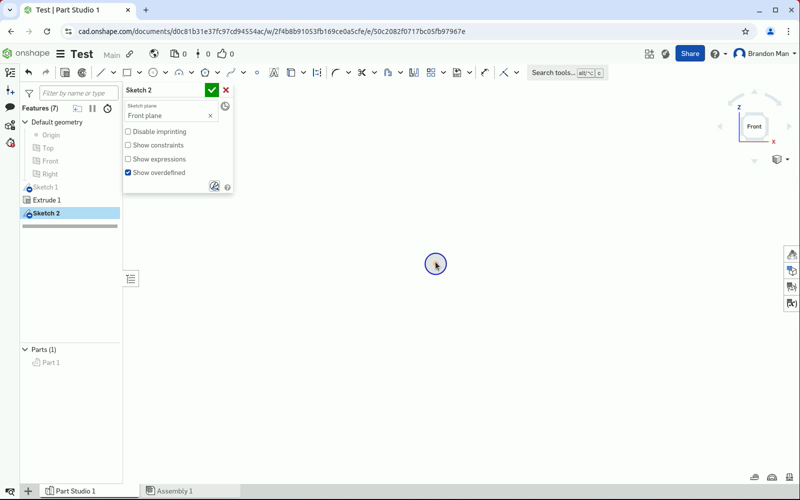
scroll(6)
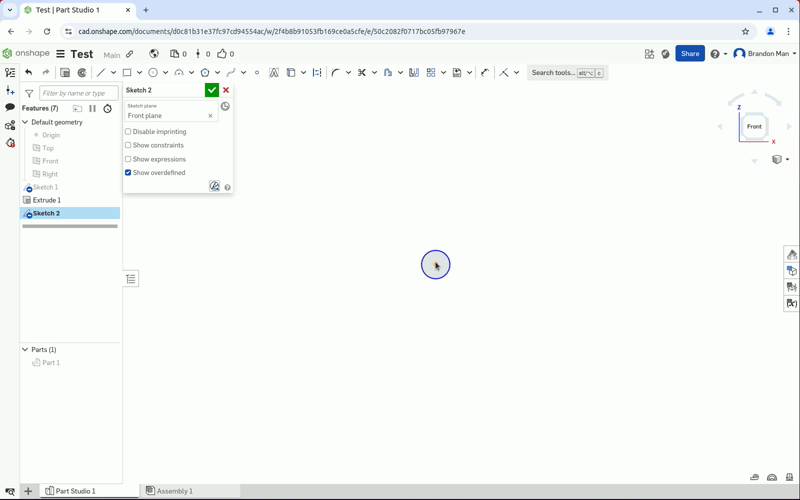
scroll(6)
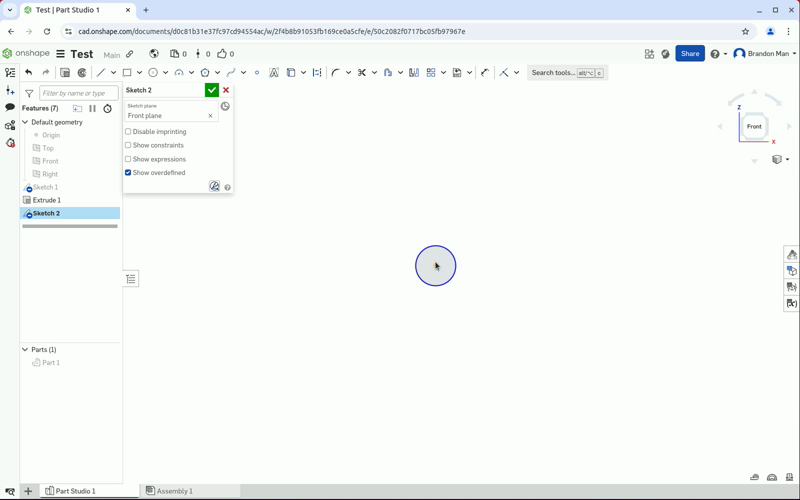
scroll(6)
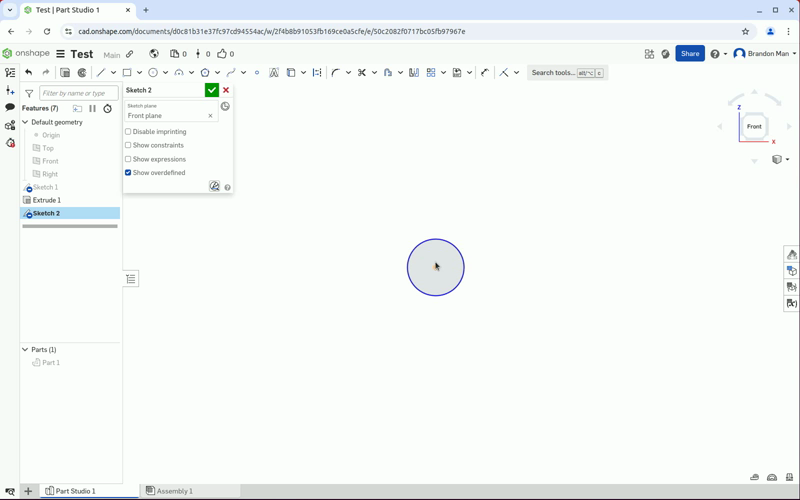
scroll(6)
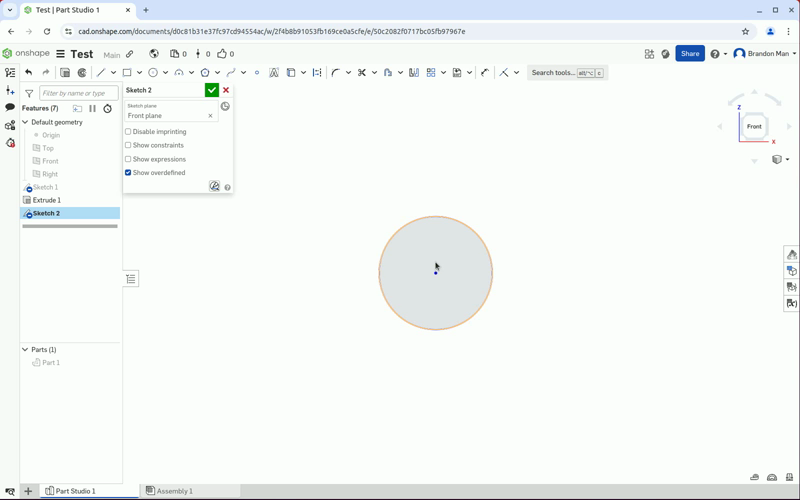
click(435, 261)
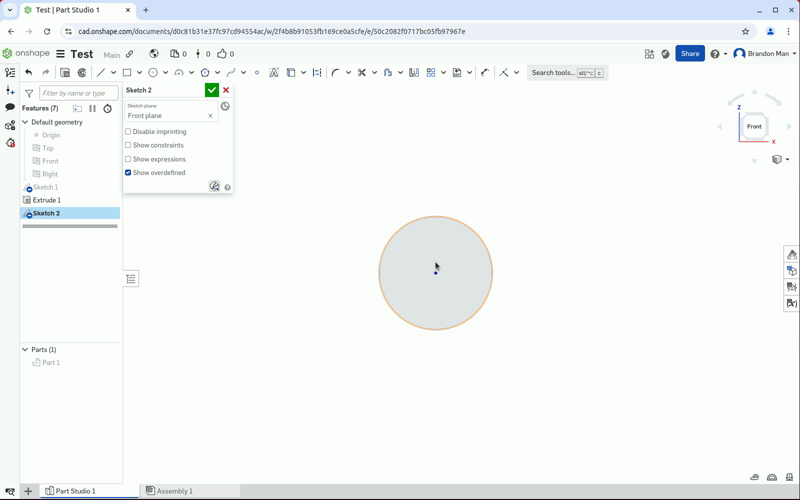
scroll(-6)
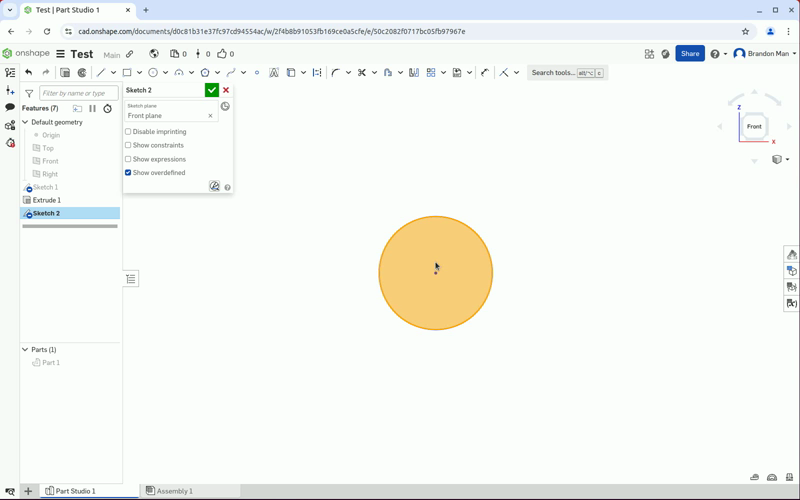
scroll(-6)
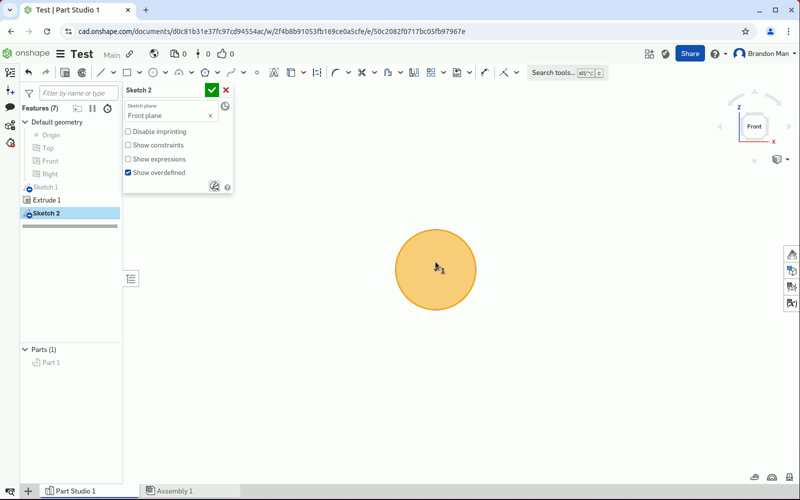
scroll(-6)
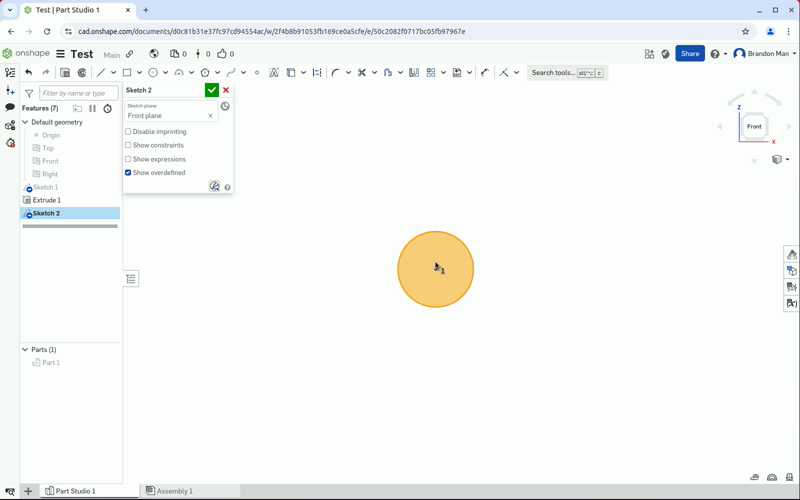
scroll(-6)
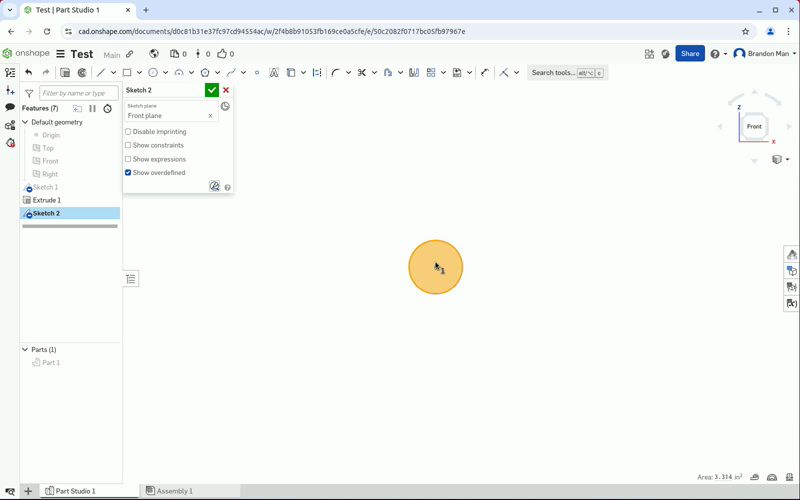
scroll(-6)
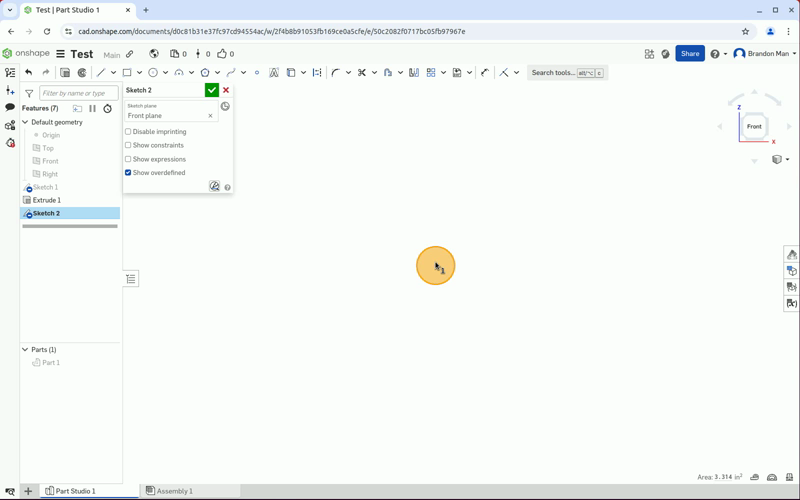
scroll(-6)
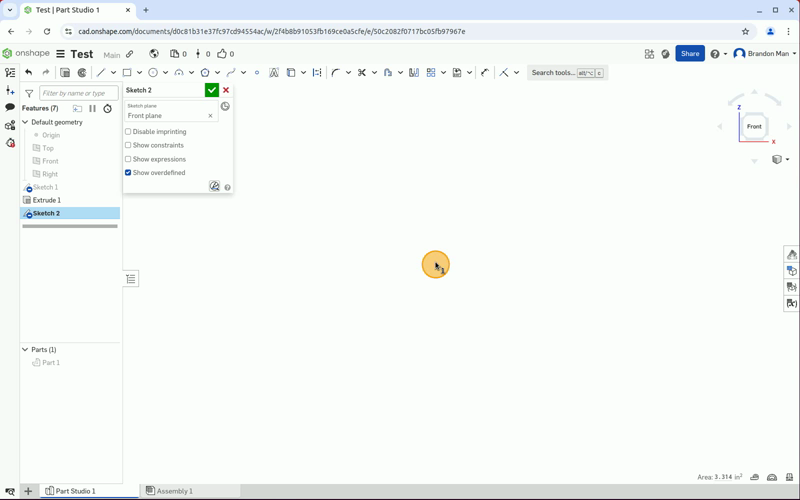
scroll(-6)
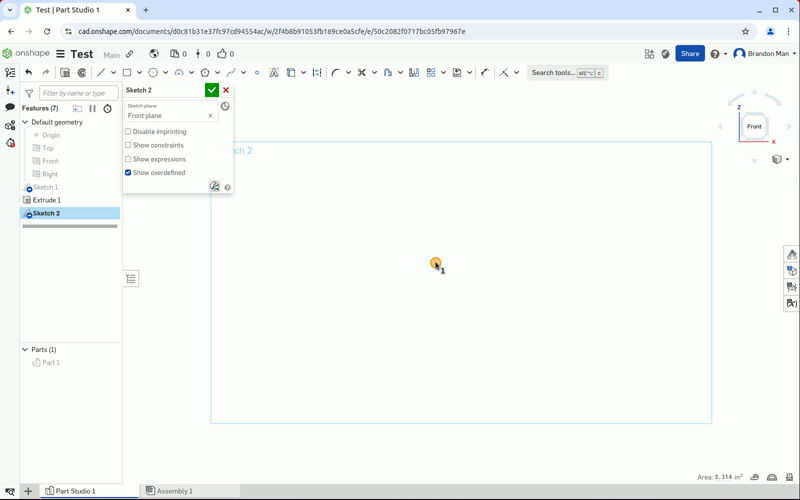
mouse_move(73, 352)
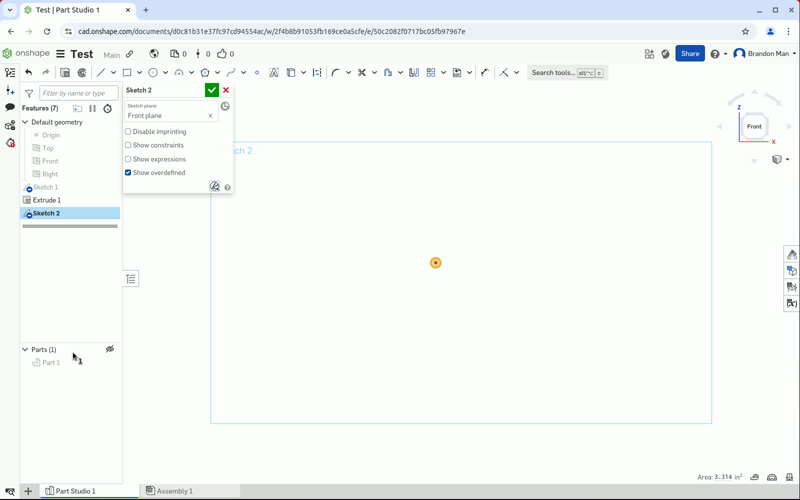
key(shift+y)
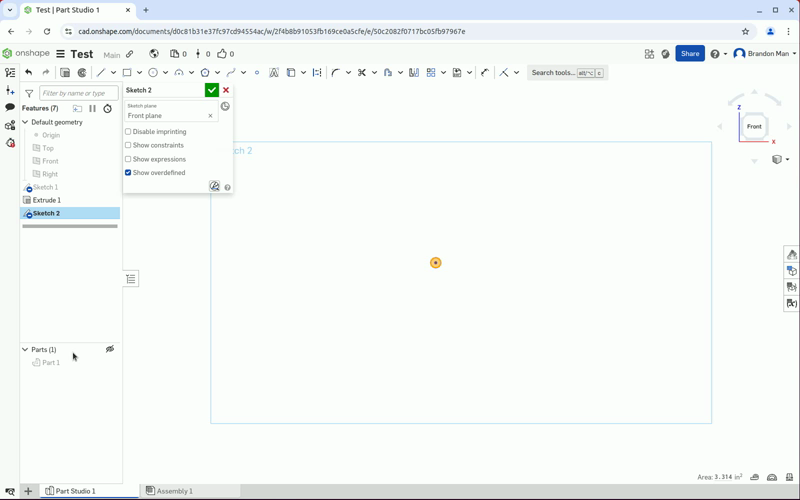
key(shift+e)
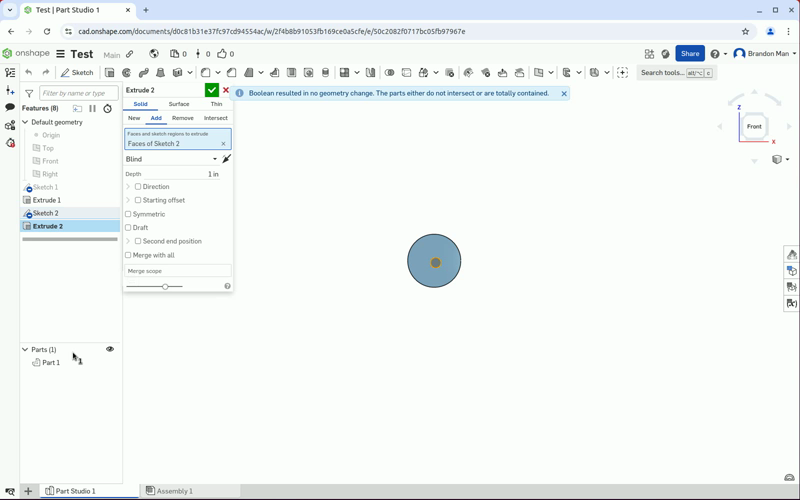
mouse_move(143, 106)
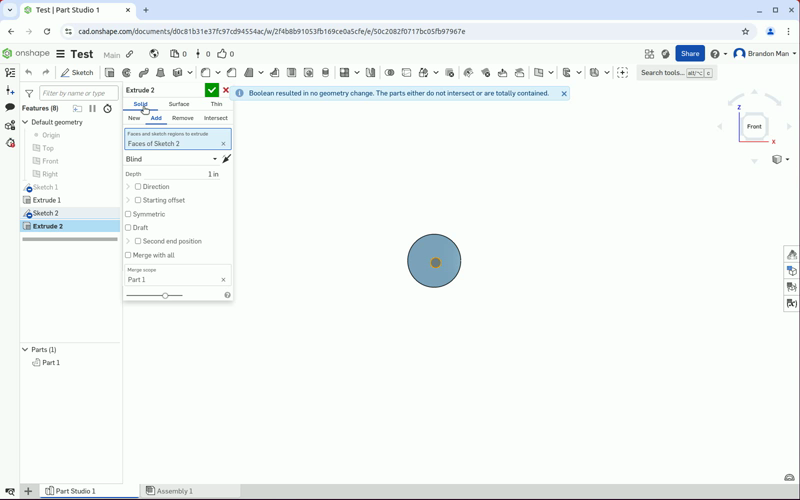
click(143, 106)
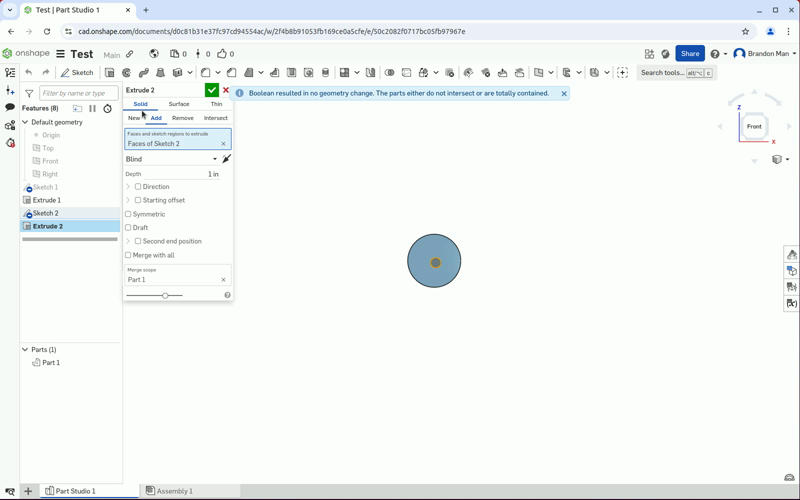
mouse_move(137, 120)
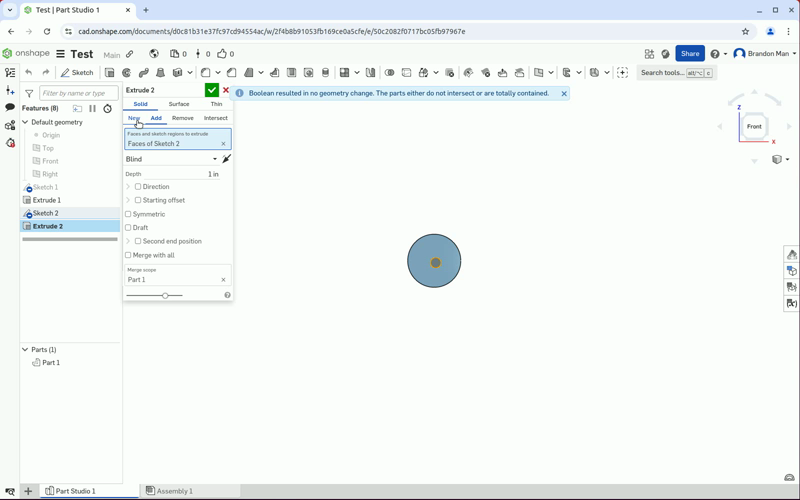
click(137, 120)
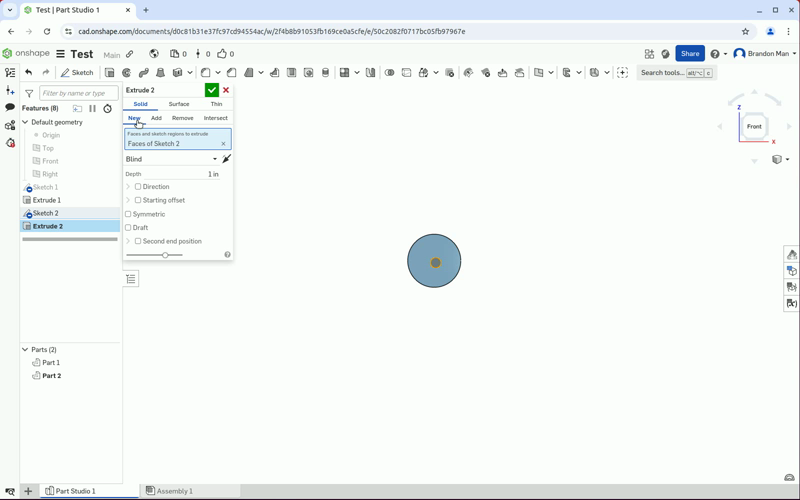
key(tab, 4)
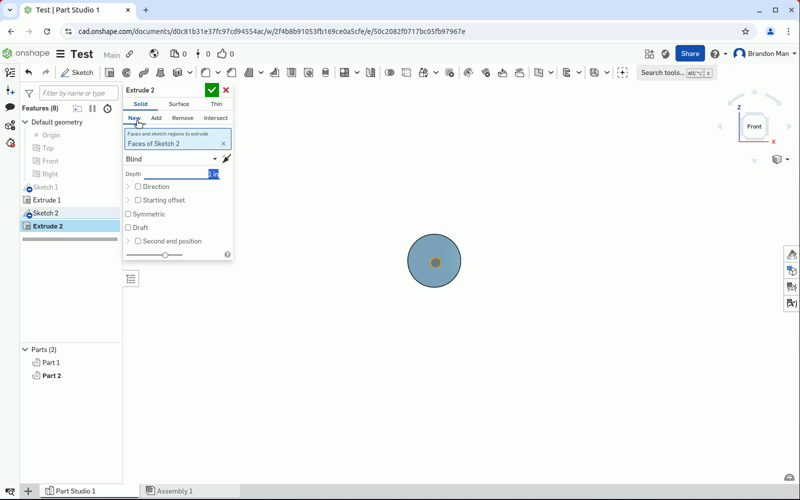
text(18.294)
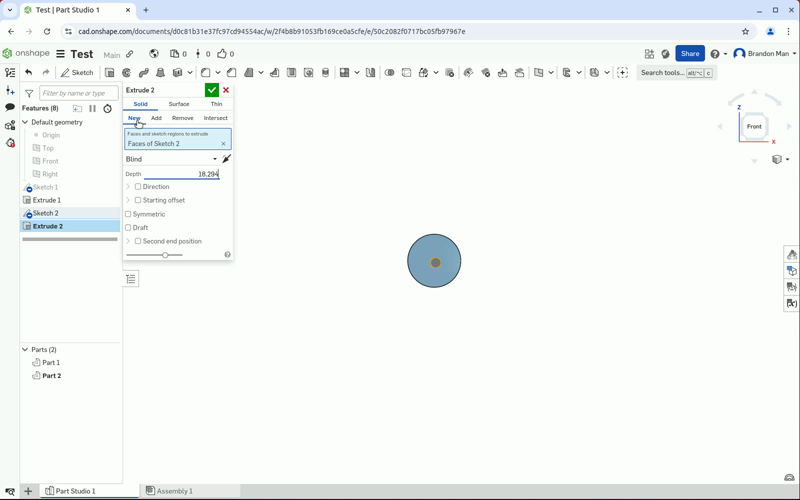
key(enter)
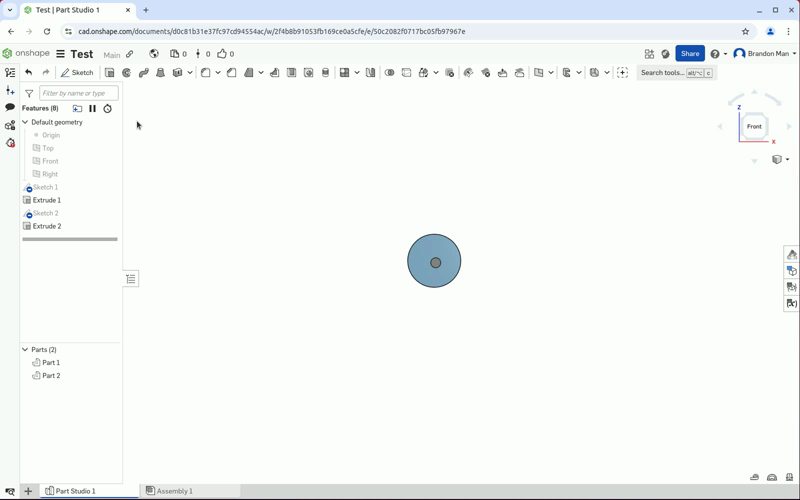
key(shift+h)
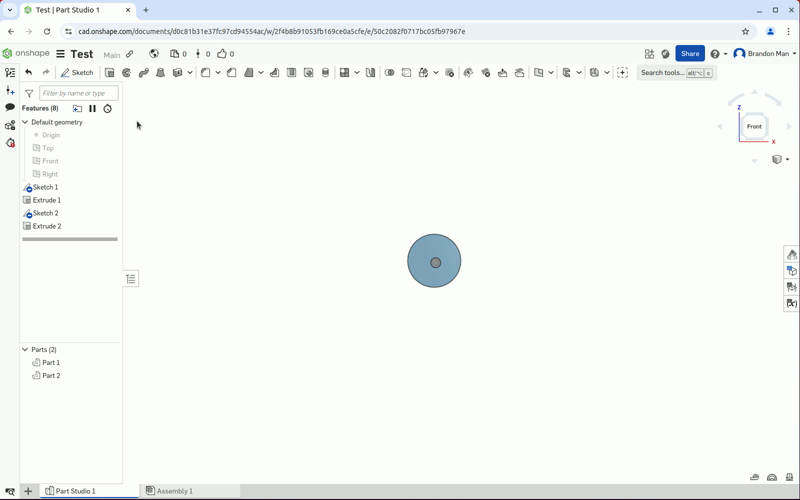
key(shift+h)
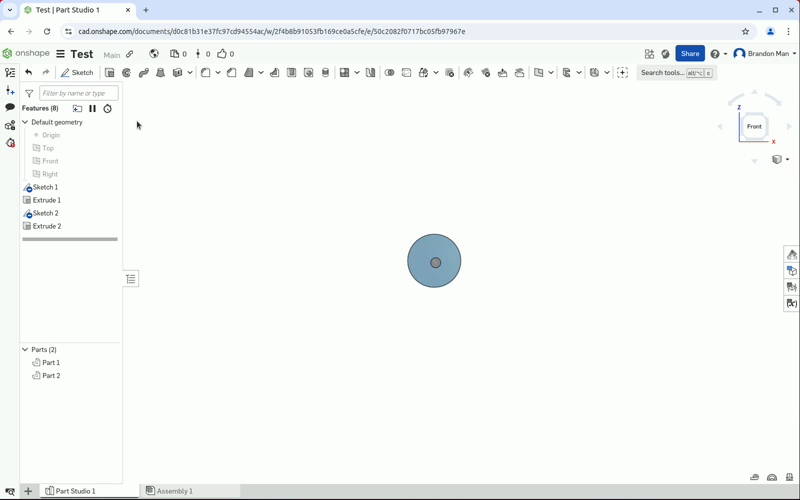
key(shift+7)
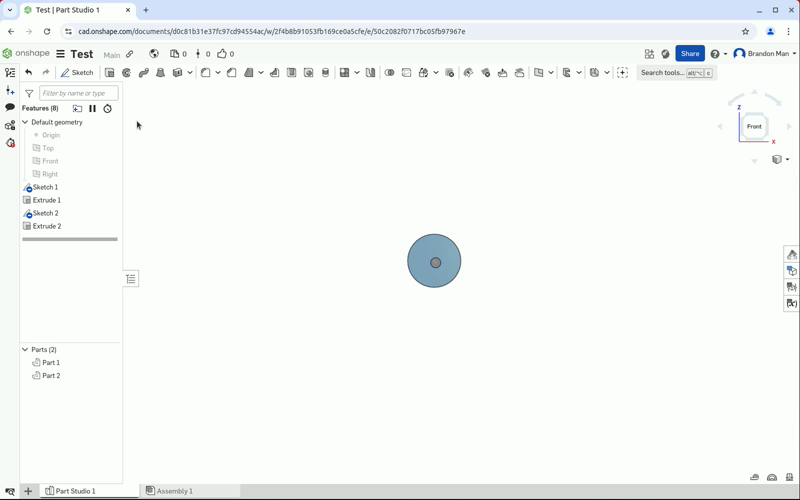
key(left, 2)
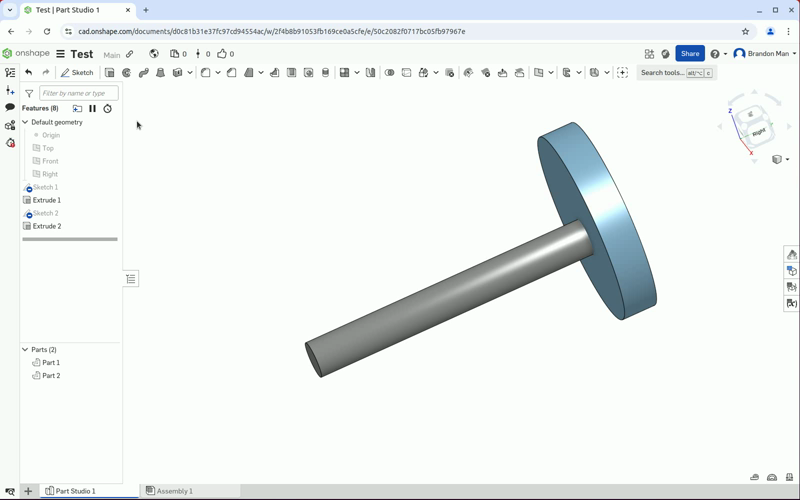
key(down, 2)
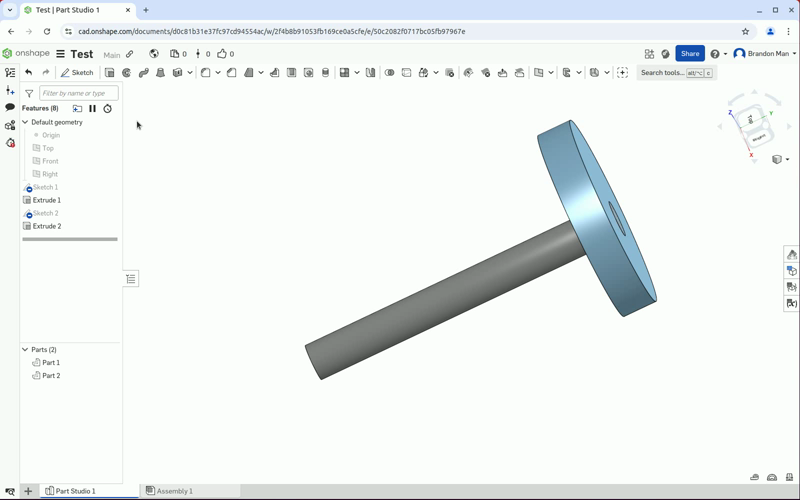
key(up, 2)
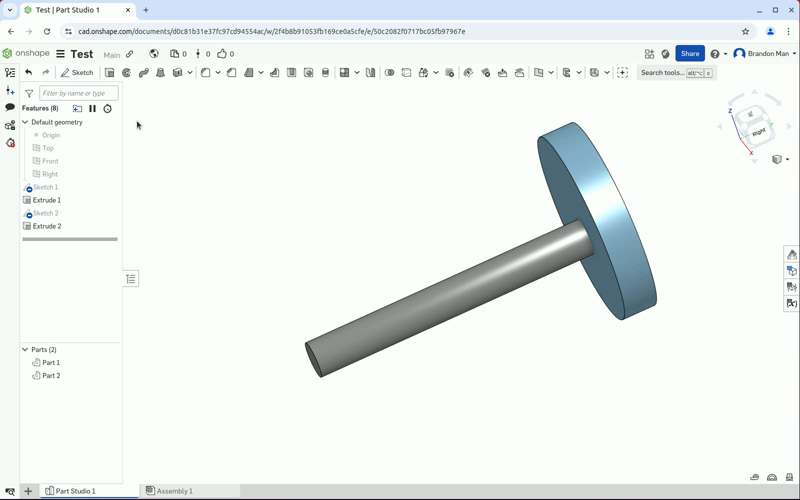
key(right, 2)
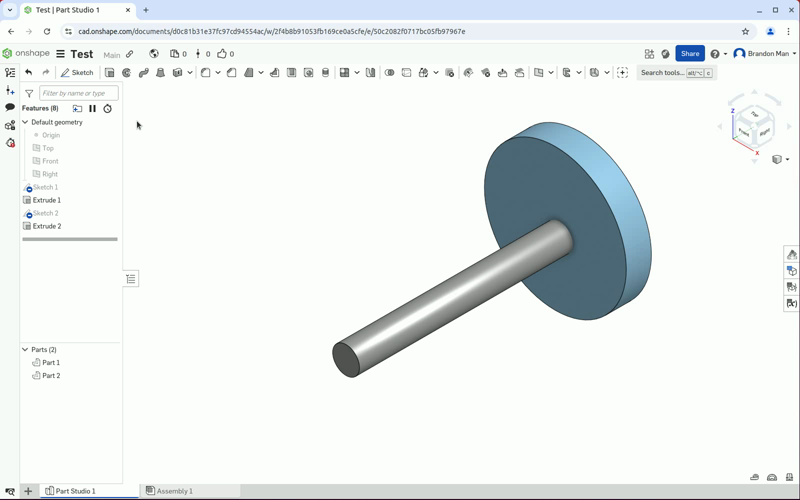
mouse_move(73, 189)
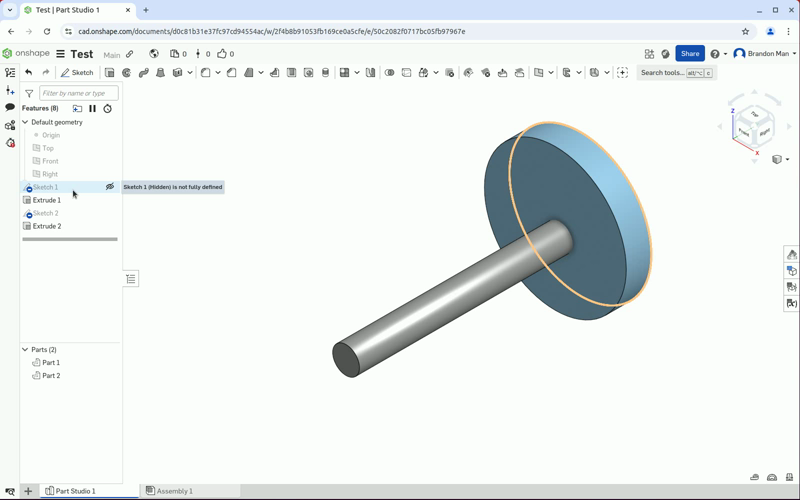
click(73, 189)